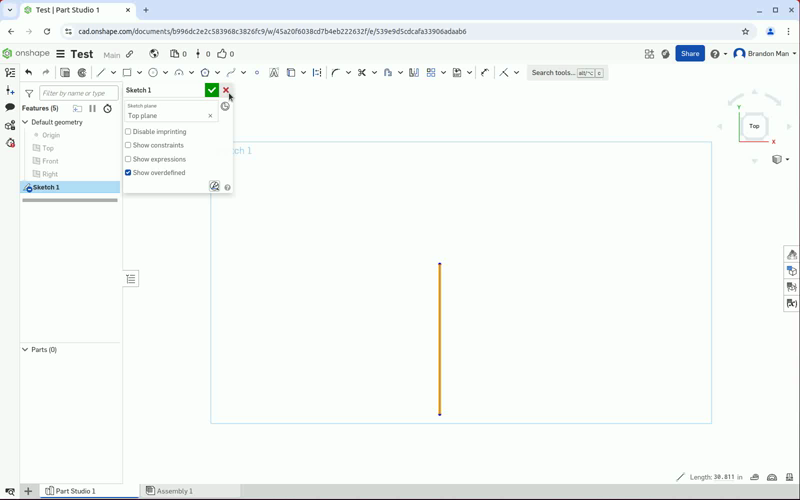
key(shift+h)
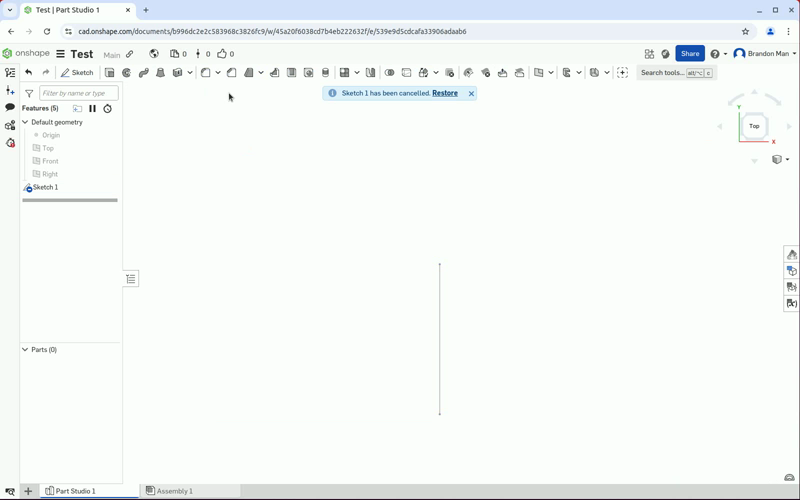
key(shift+s)
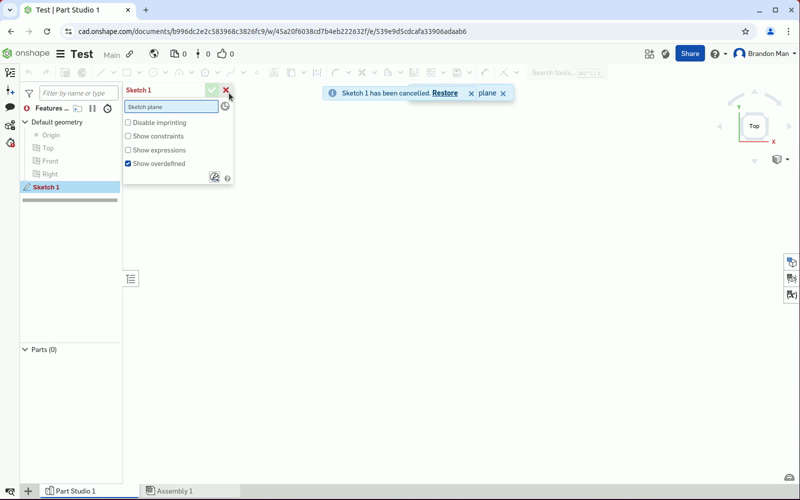
mouse_move(73, 150)
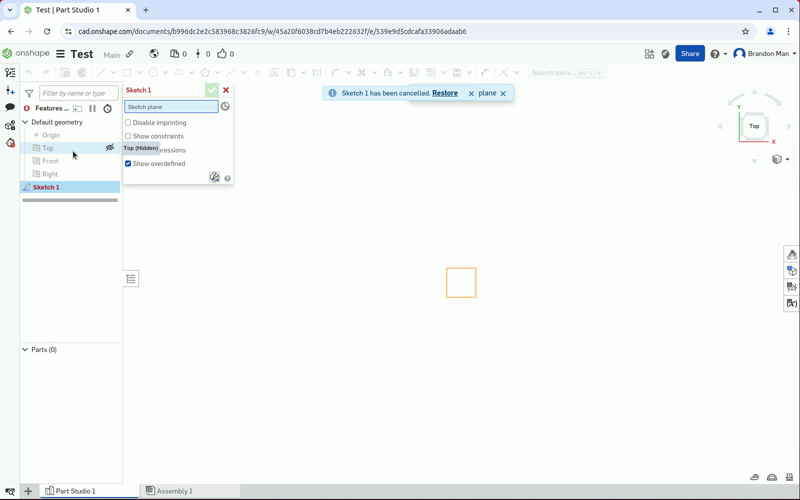
click(73, 150)
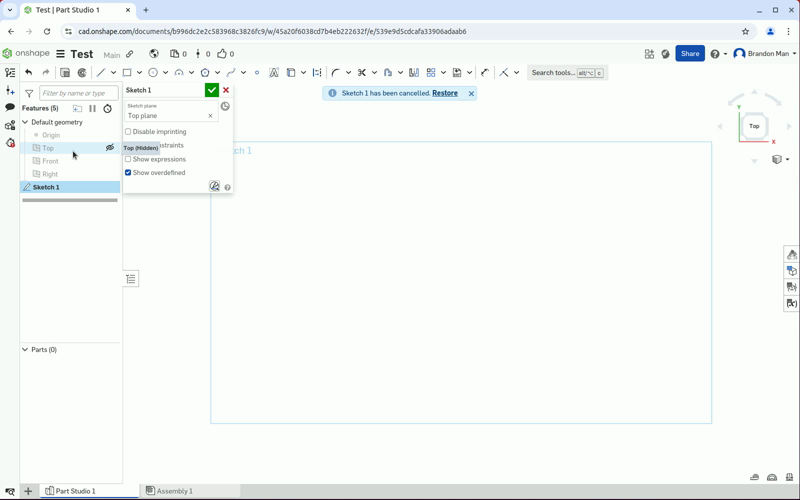
mouse_move(73, 352)
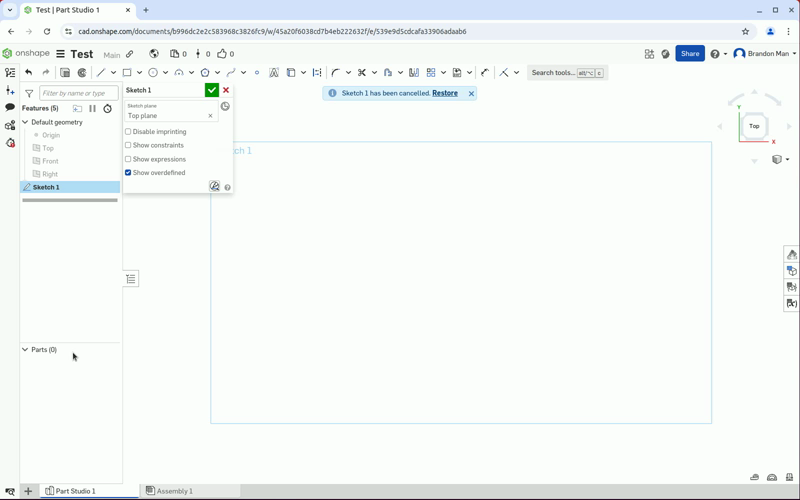
key(y)
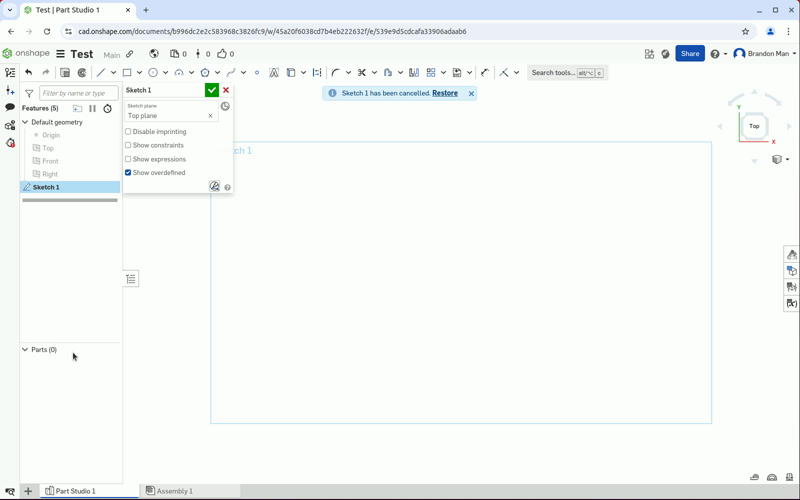
key(l)
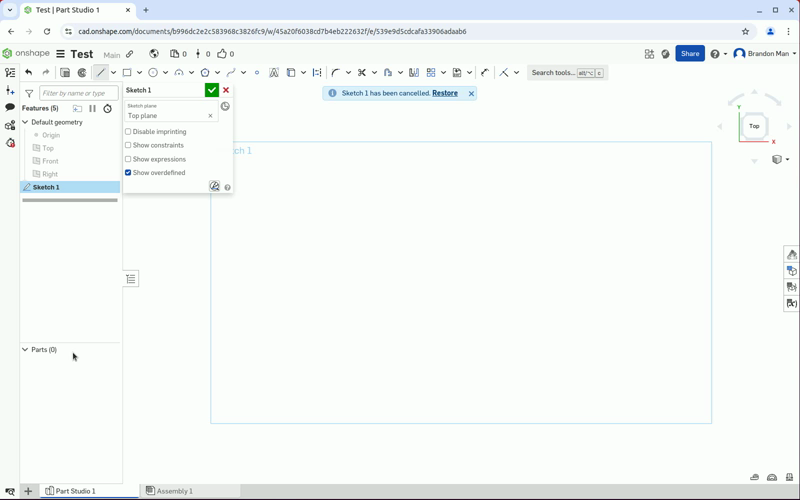
key_down(shift)
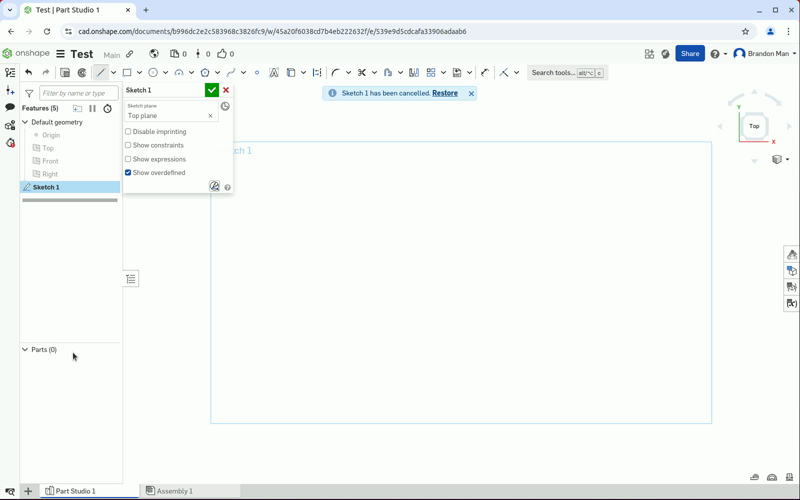
mouse_move(460, 282)
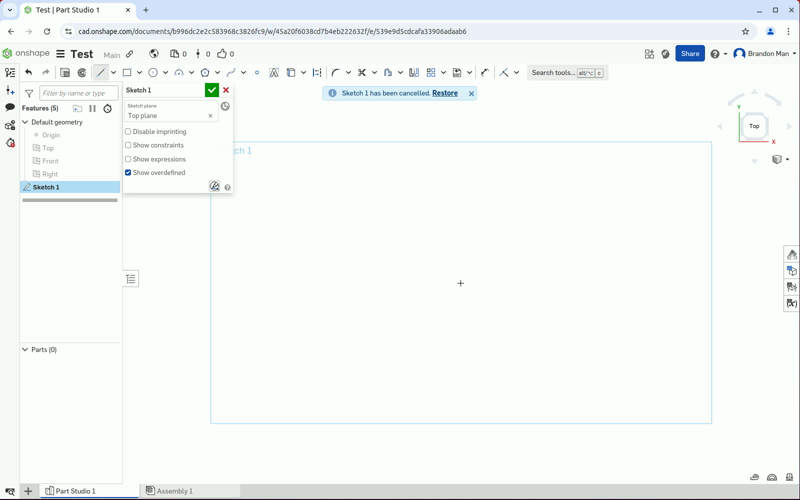
click(460, 282)
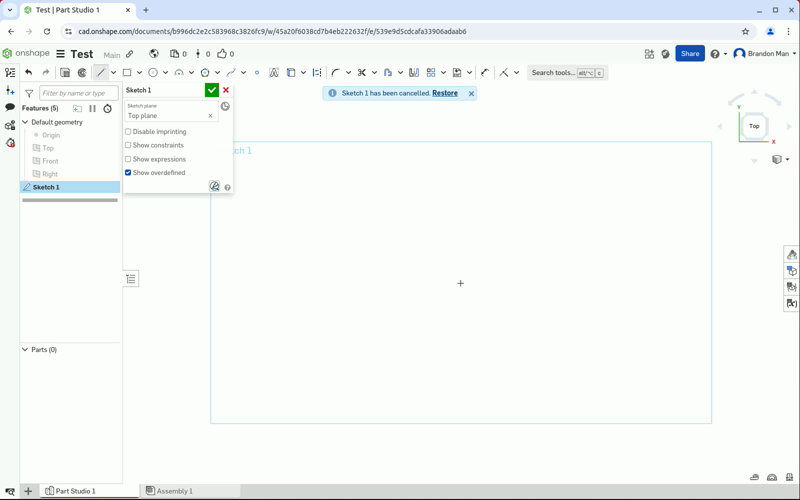
key_up(shift)
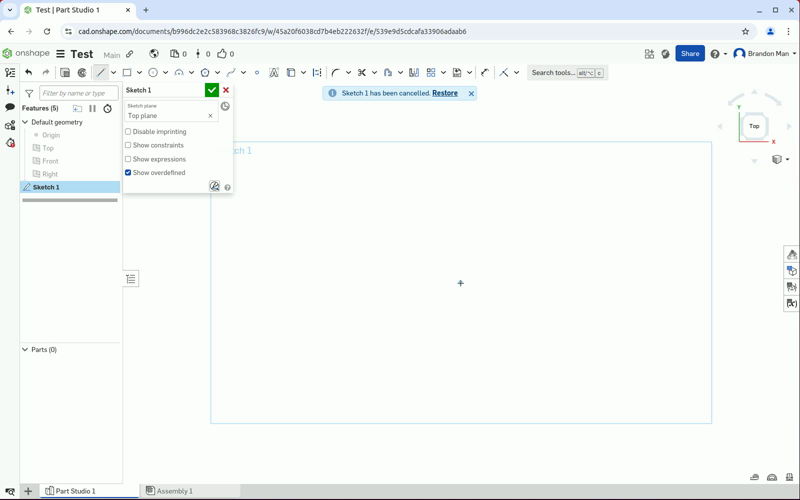
key_down(shift)
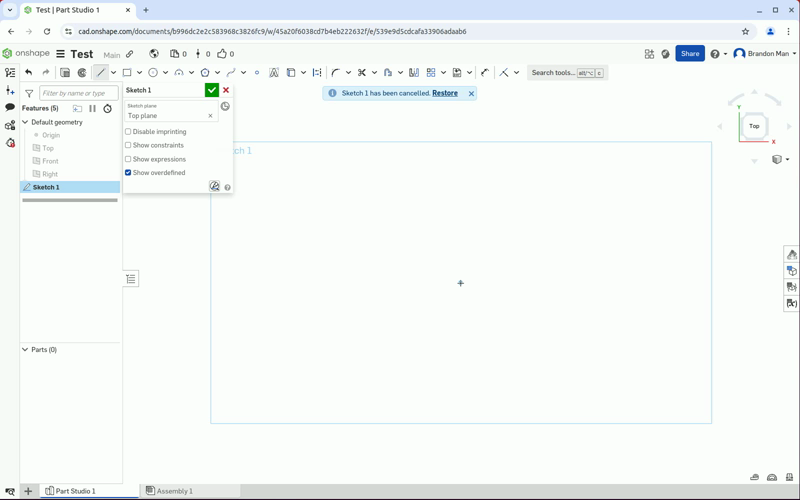
mouse_move(490, 282)
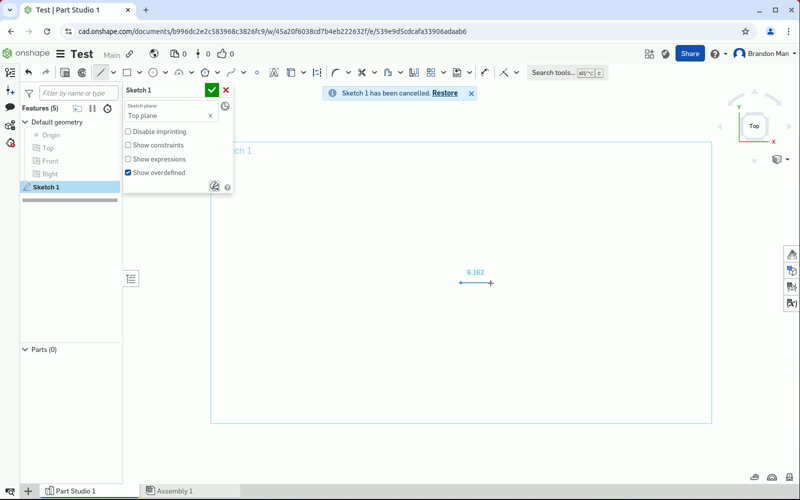
mouse_move(485, 282)
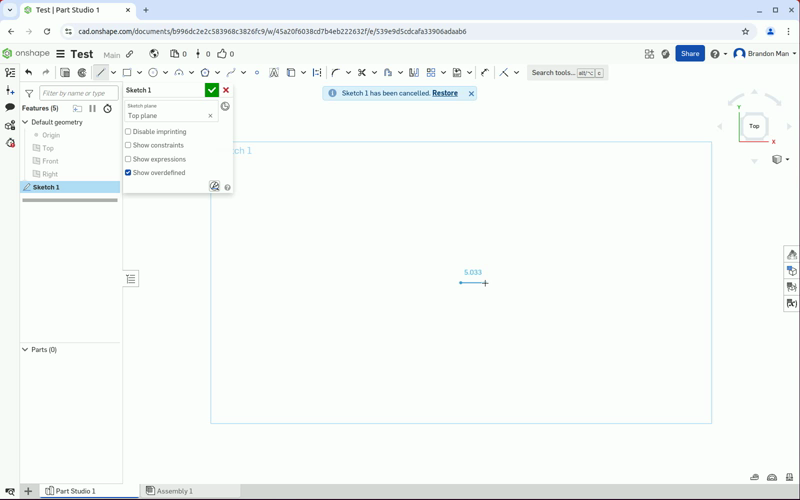
click(485, 282)
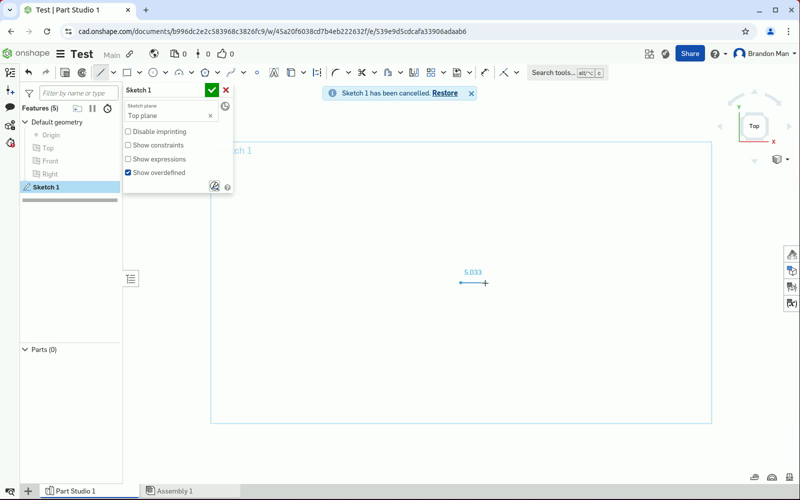
key_up(shift)
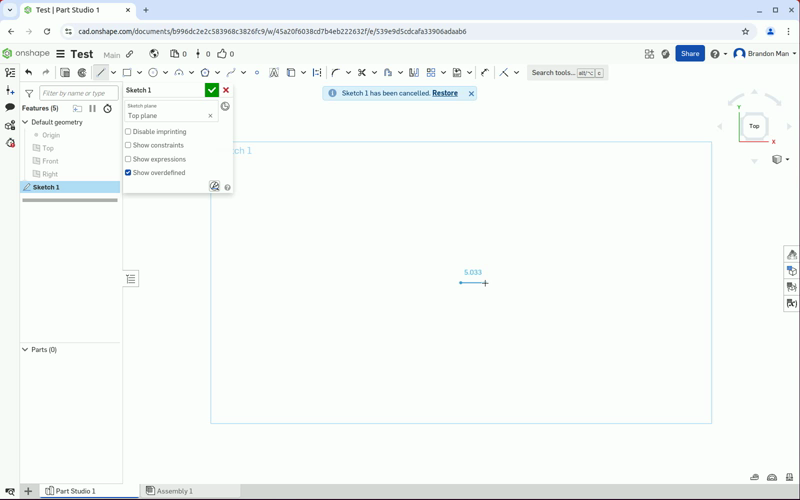
key(esc)
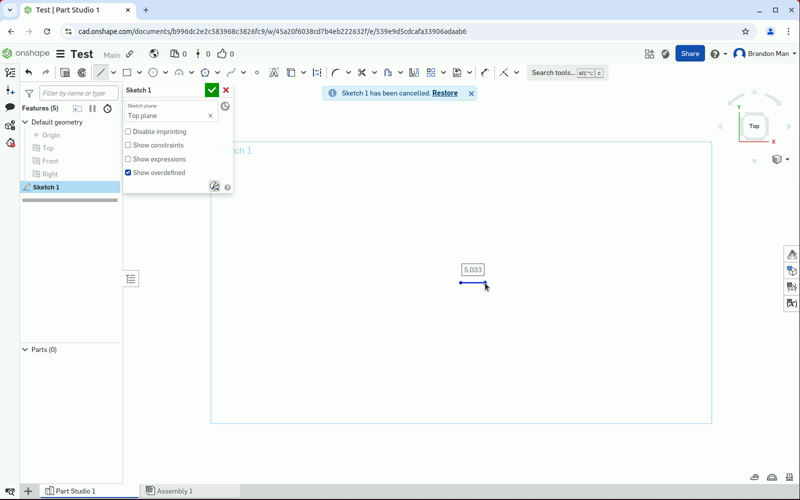
key(a)
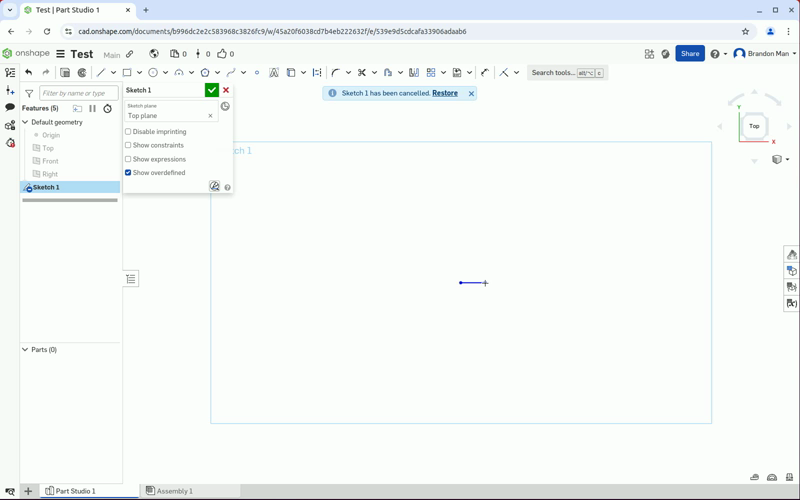
mouse_move(485, 282)
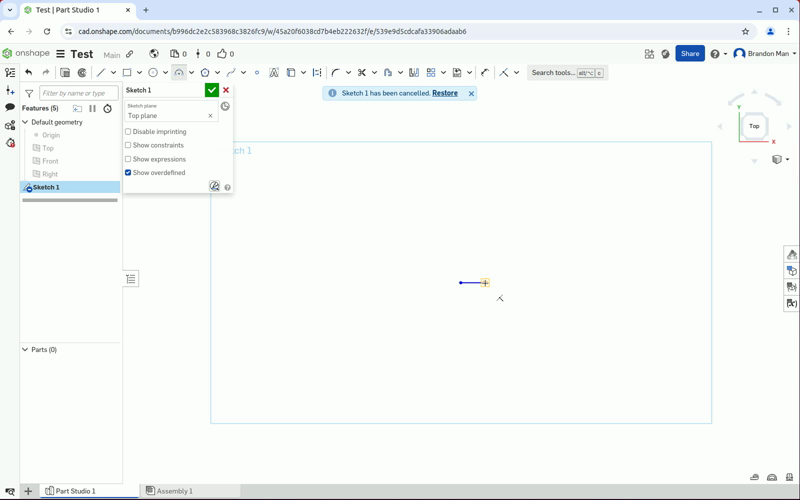
click(485, 282)
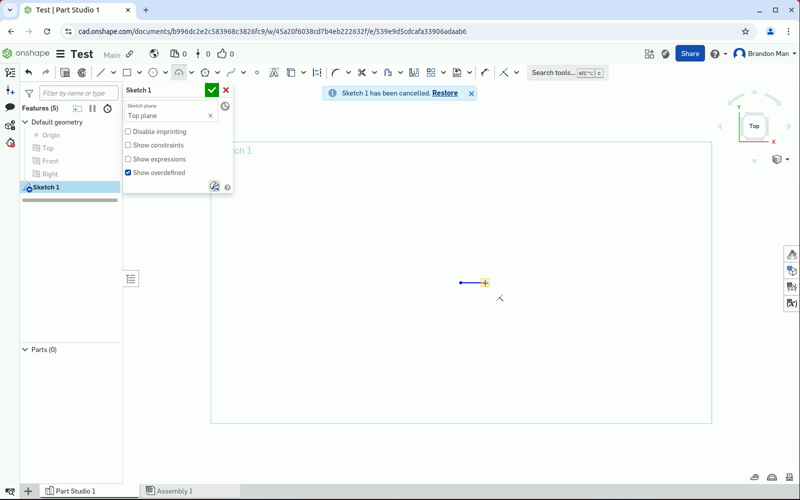
key_down(shift)
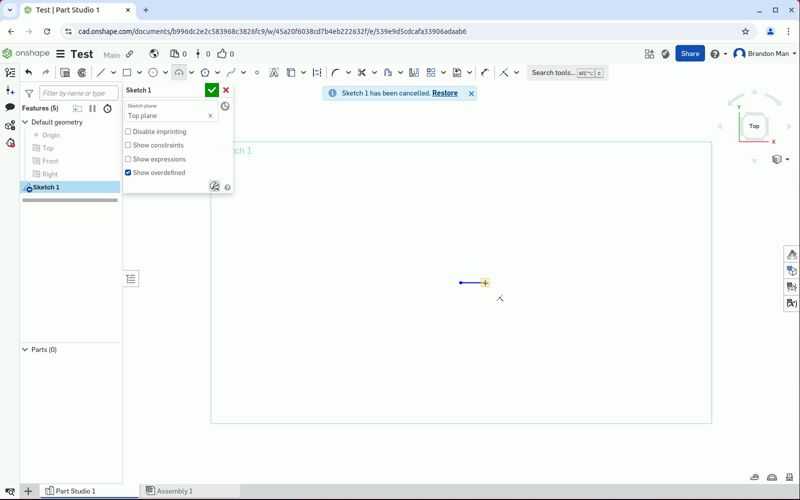
mouse_move(460, 258)
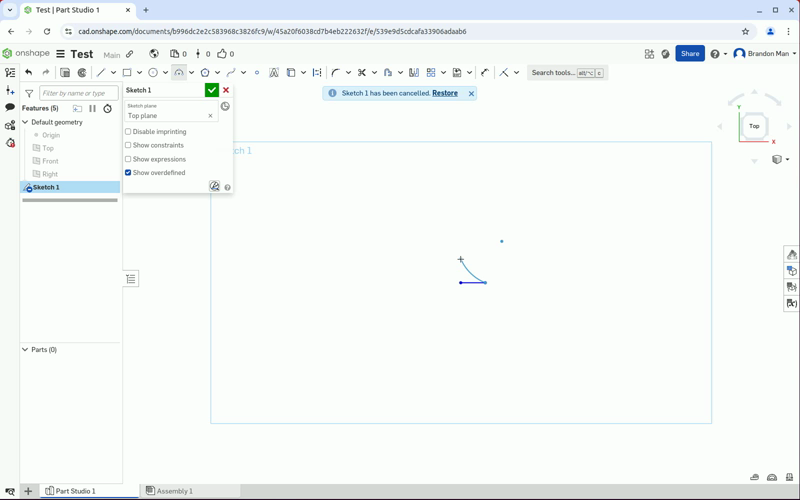
click(460, 258)
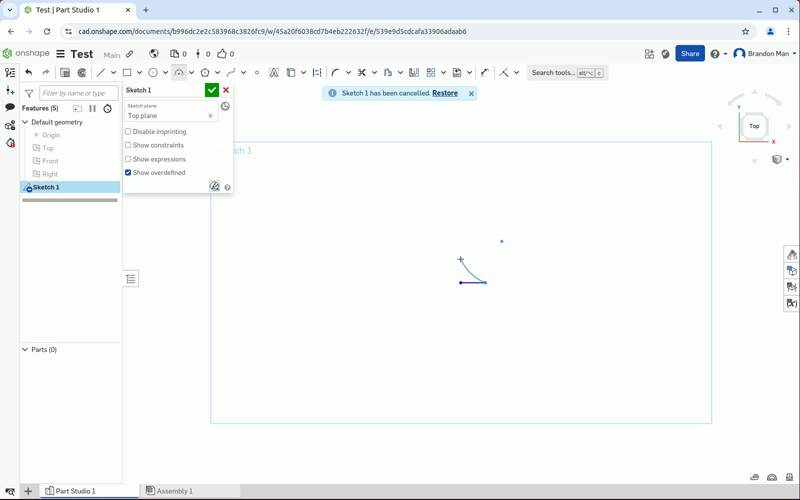
mouse_move(477, 265)
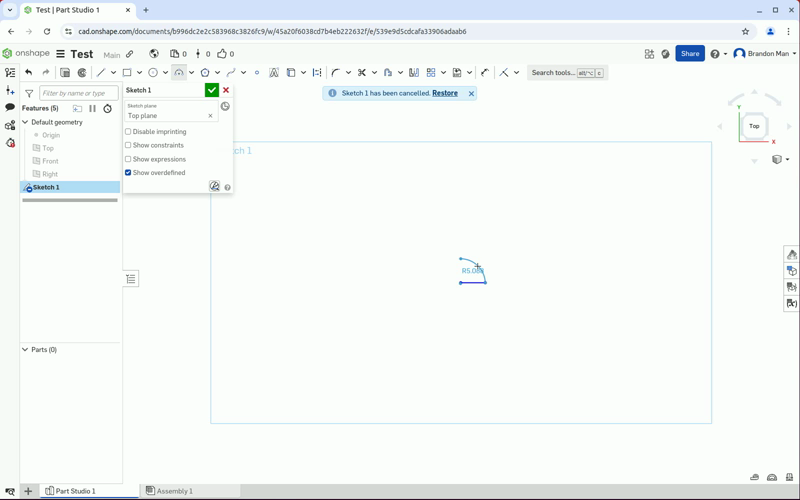
click(477, 265)
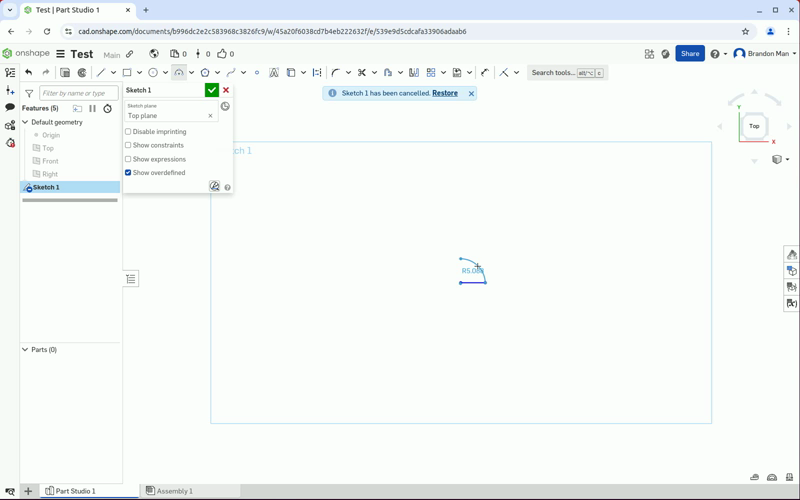
key_up(shift)
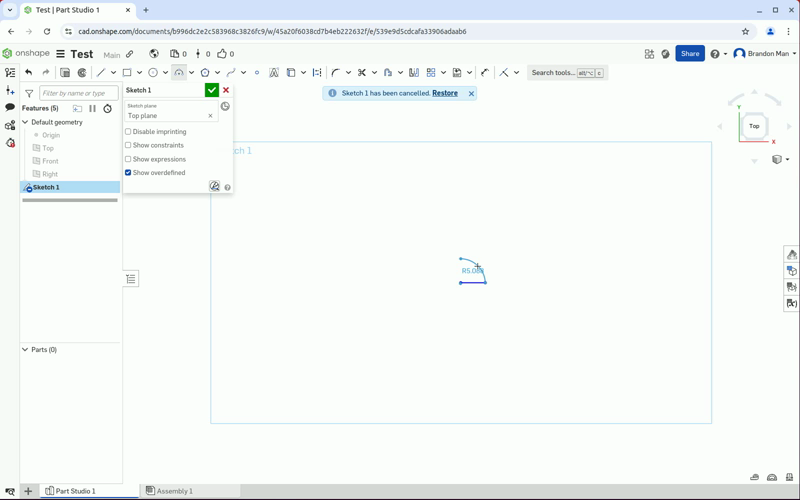
key(esc)
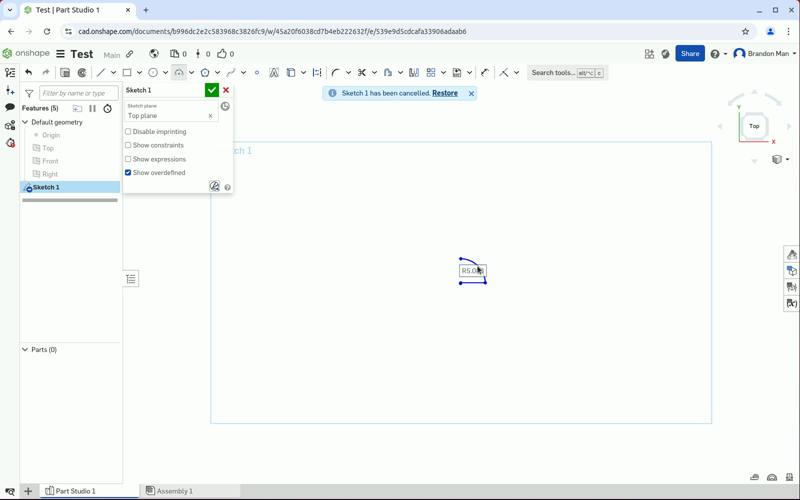
key(l)
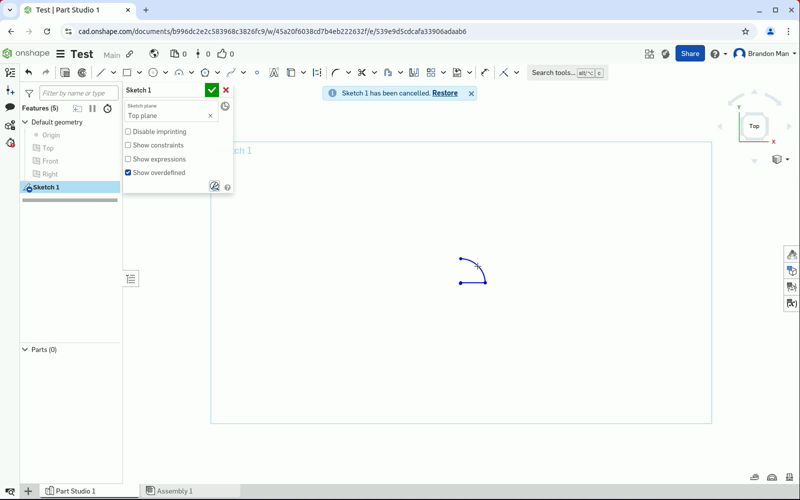
mouse_move(460, 258)
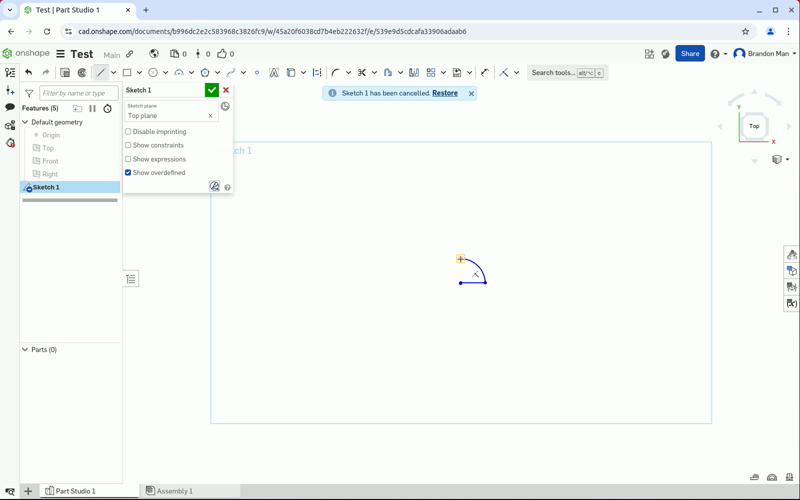
click(460, 258)
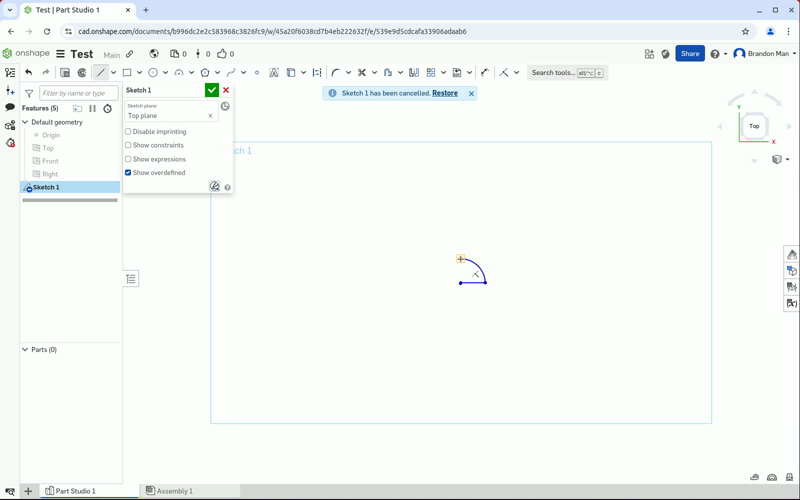
mouse_move(490, 258)
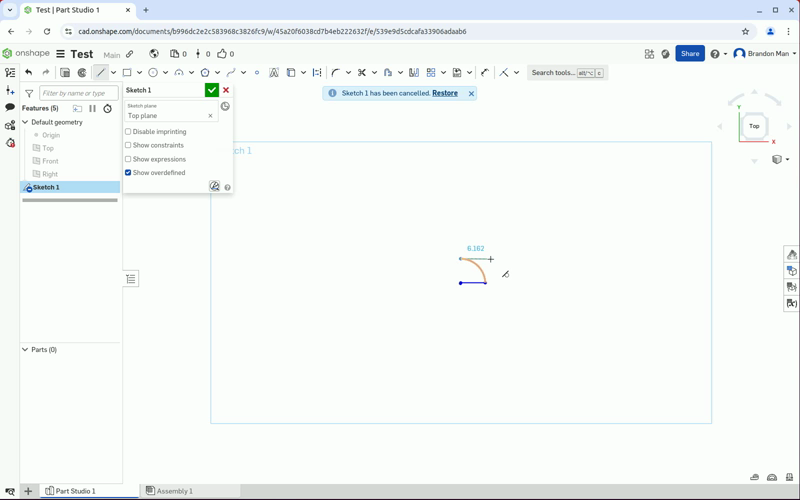
key_down(shift)
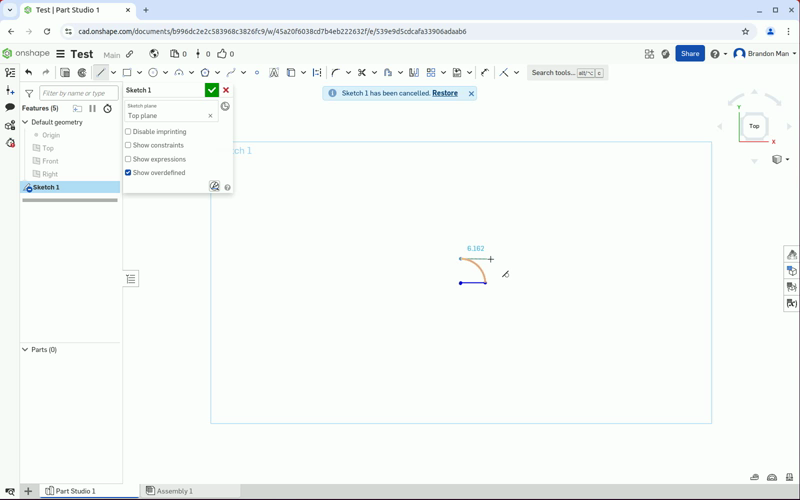
mouse_move(460, 282)
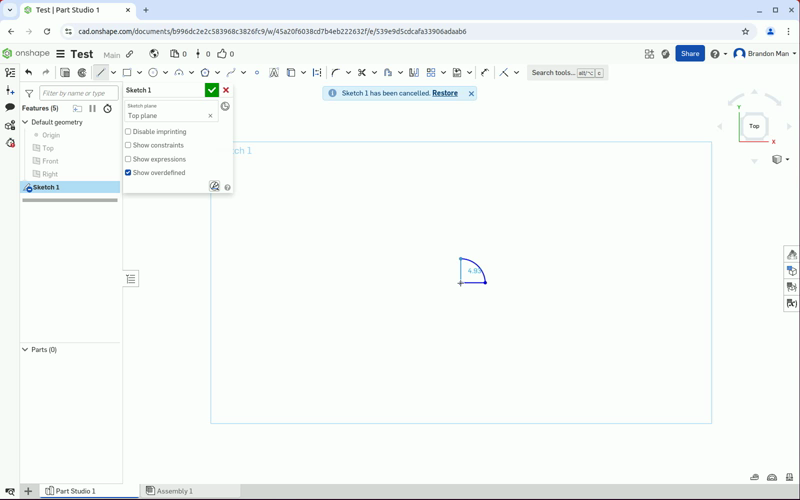
key_up(shift)
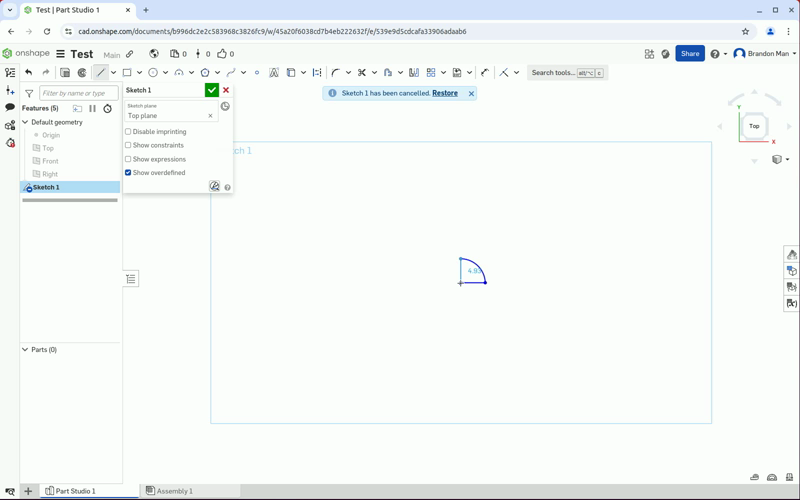
click(460, 282)
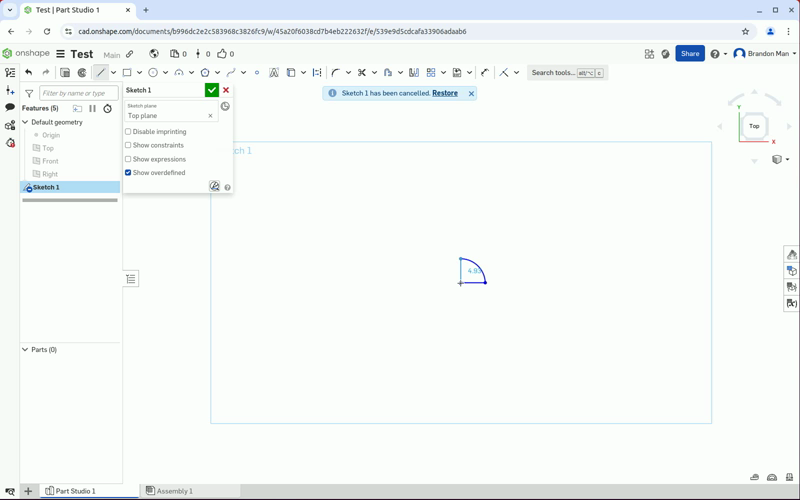
key(esc)
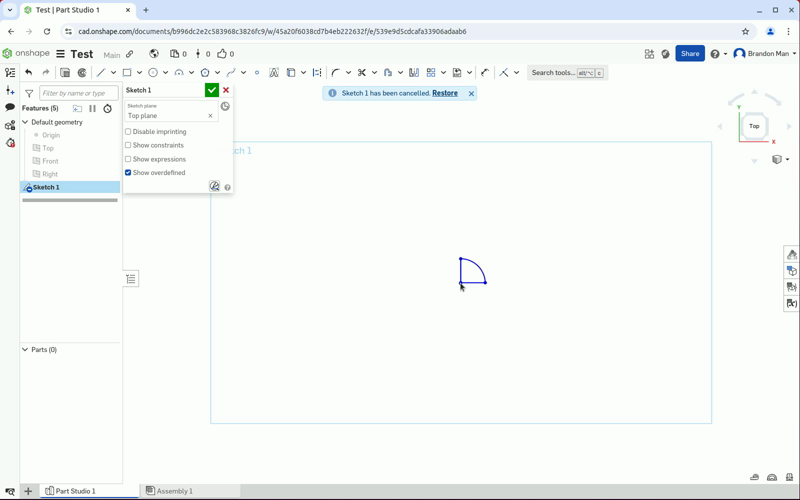
mouse_move(462, 275)
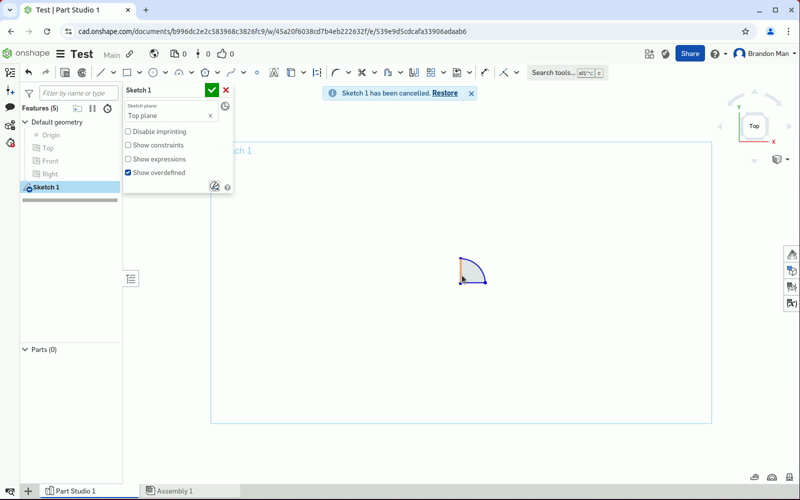
scroll(6)
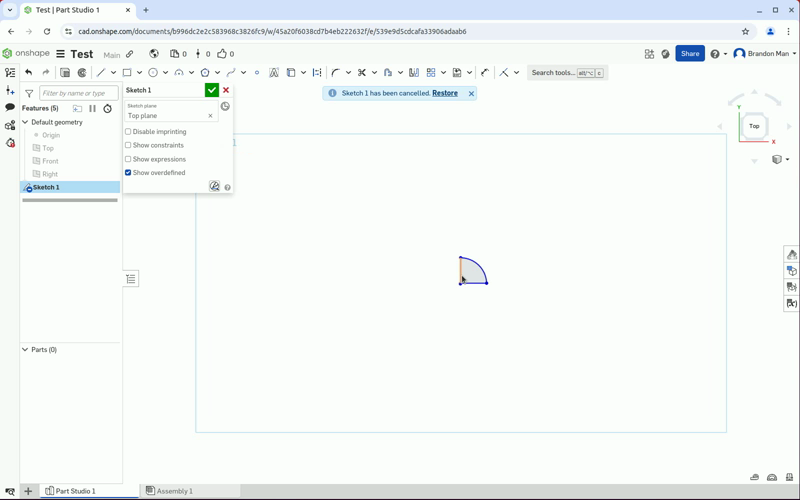
scroll(6)
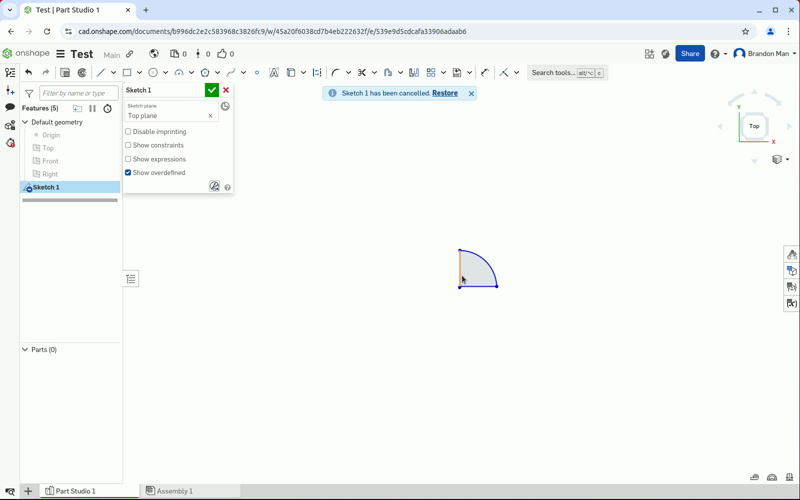
scroll(6)
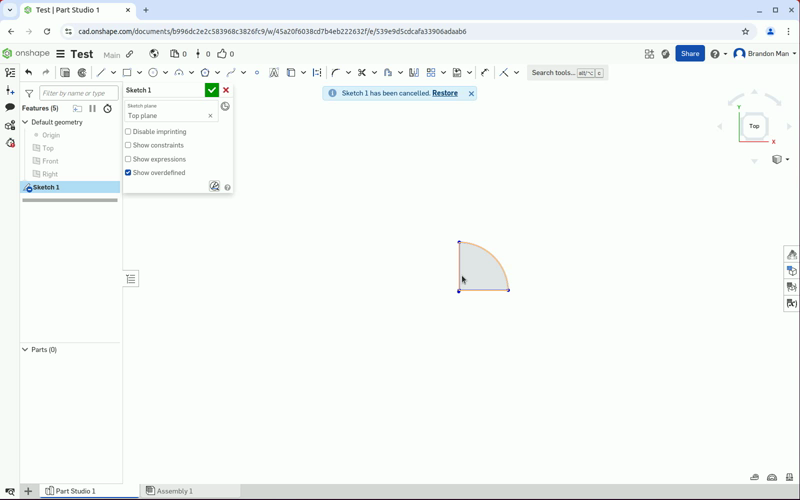
scroll(6)
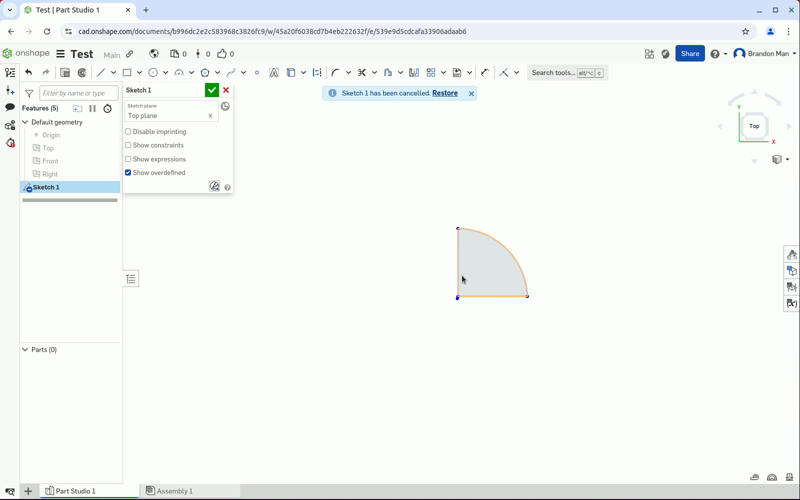
scroll(6)
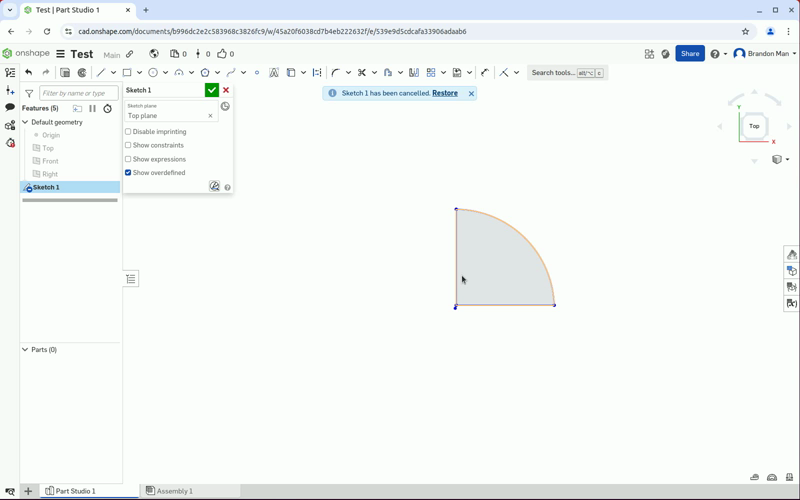
scroll(6)
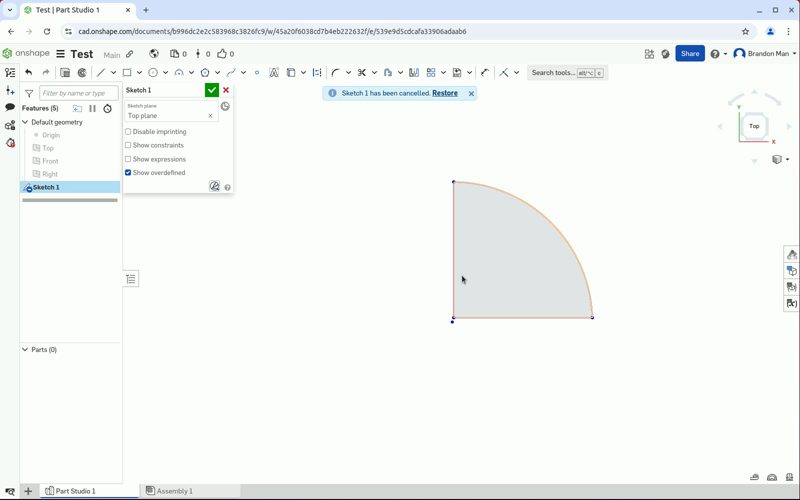
scroll(6)
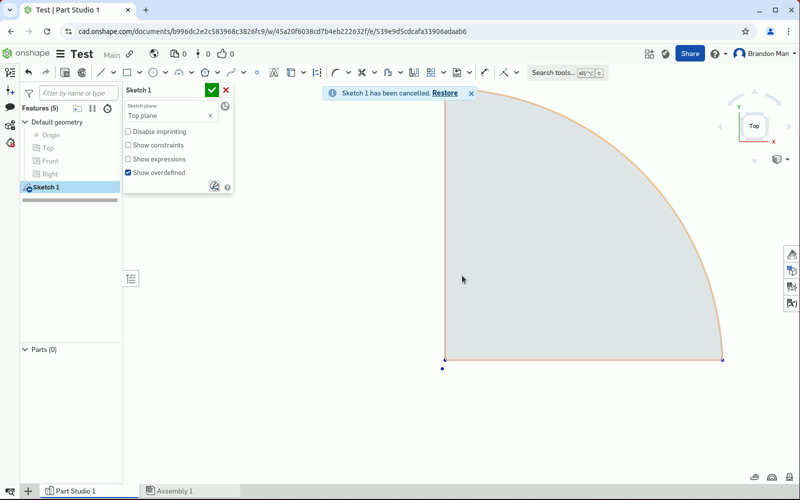
click(462, 275)
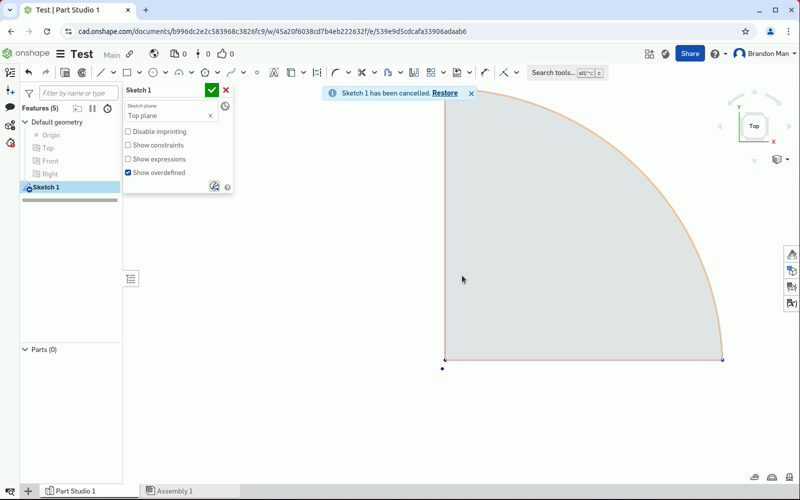
scroll(-6)
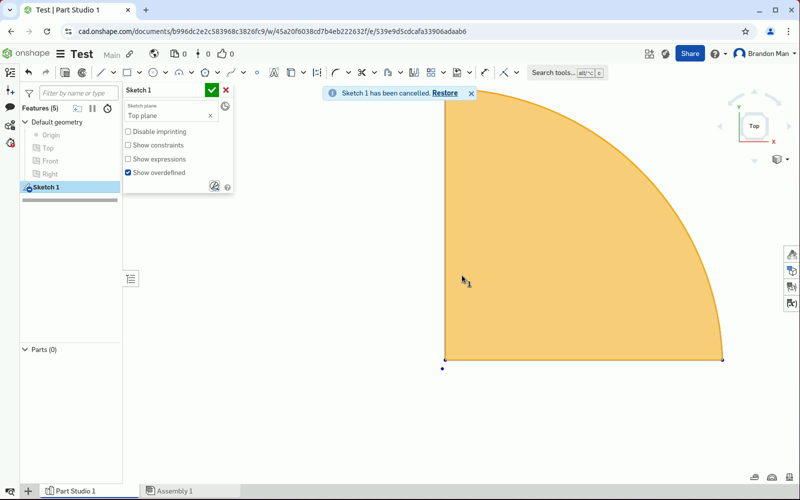
scroll(-6)
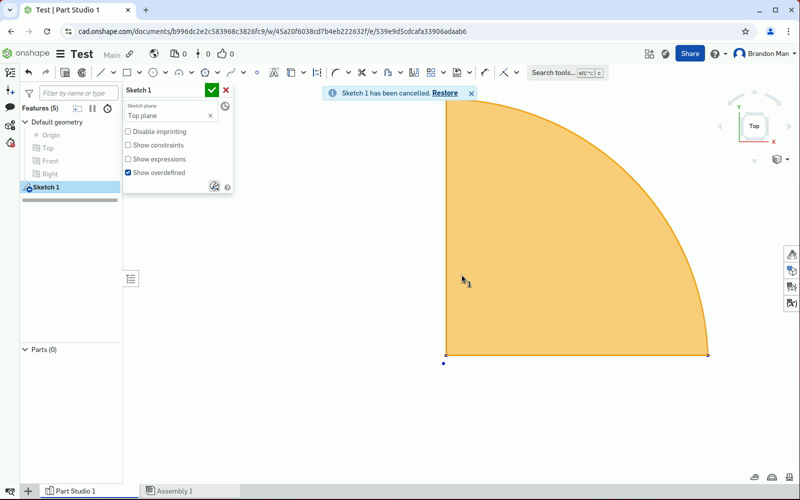
scroll(-6)
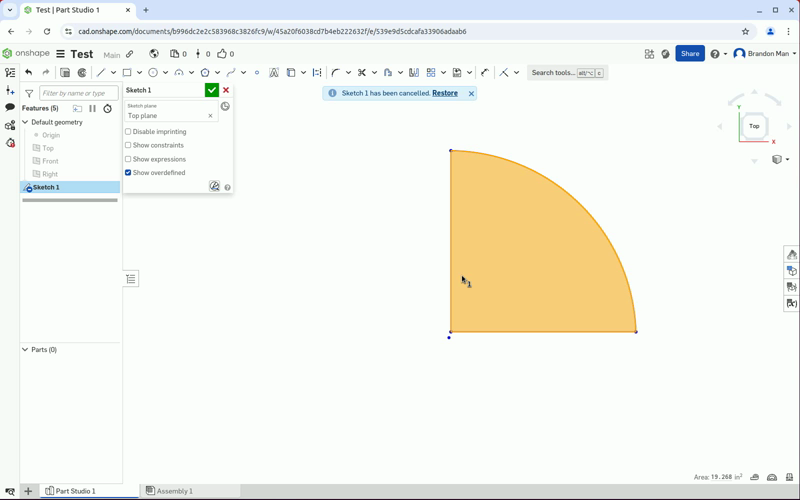
scroll(-6)
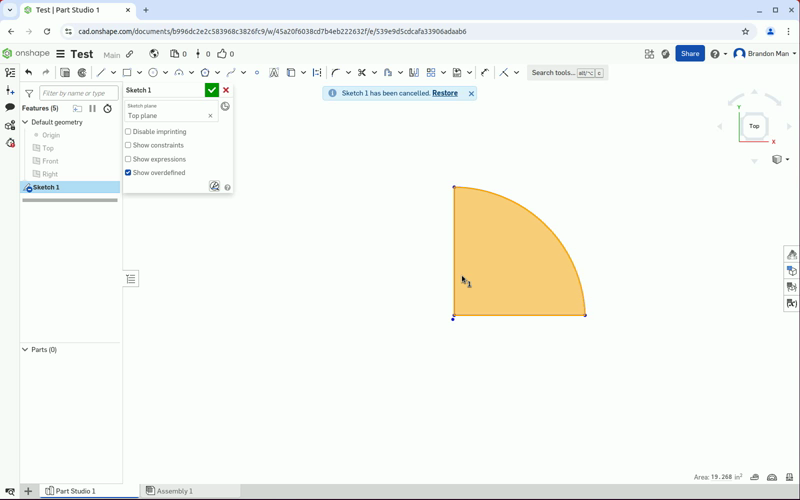
scroll(-6)
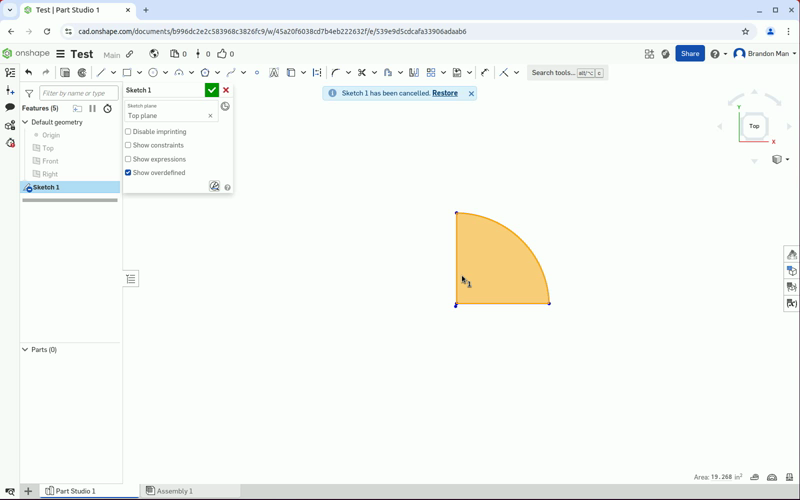
scroll(-6)
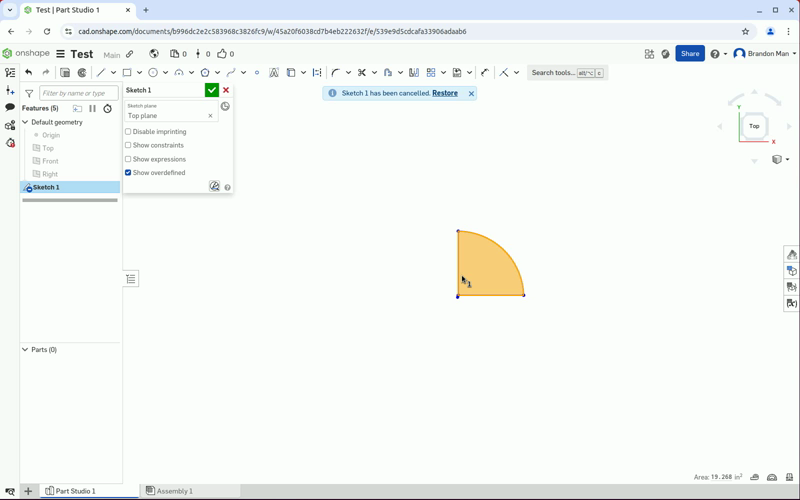
scroll(-6)
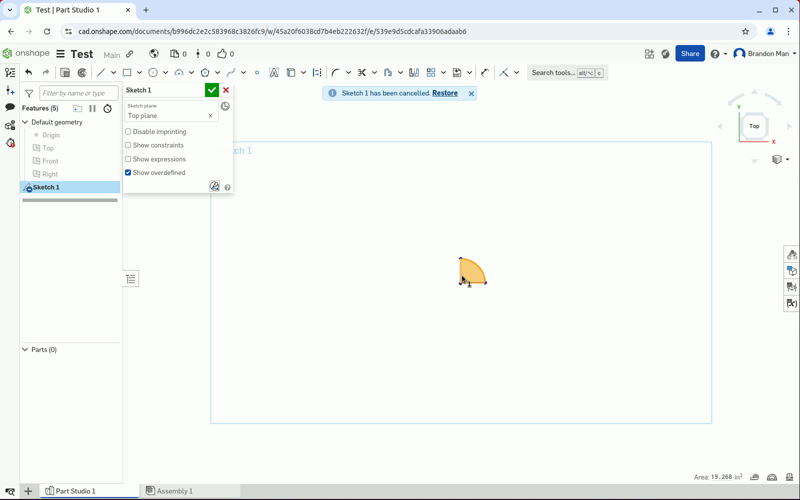
mouse_move(73, 352)
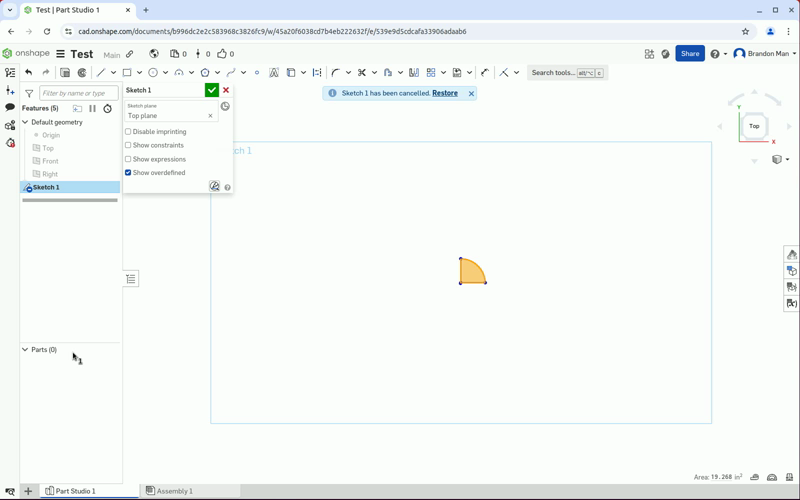
key(shift+y)
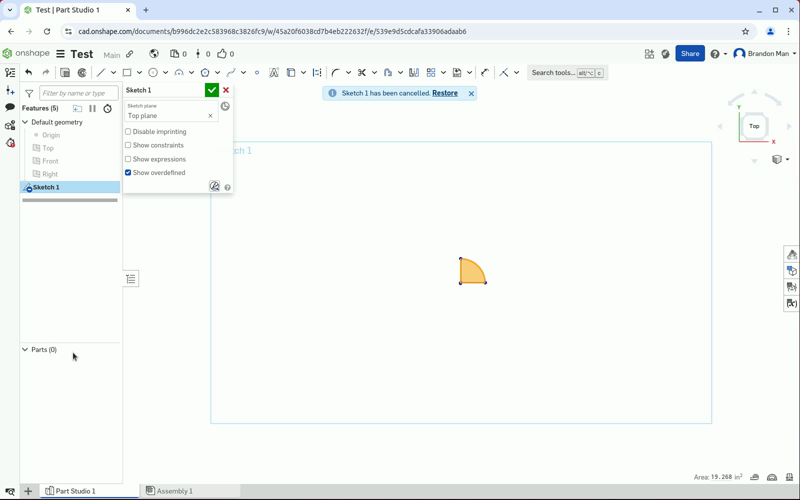
key(shift+e)
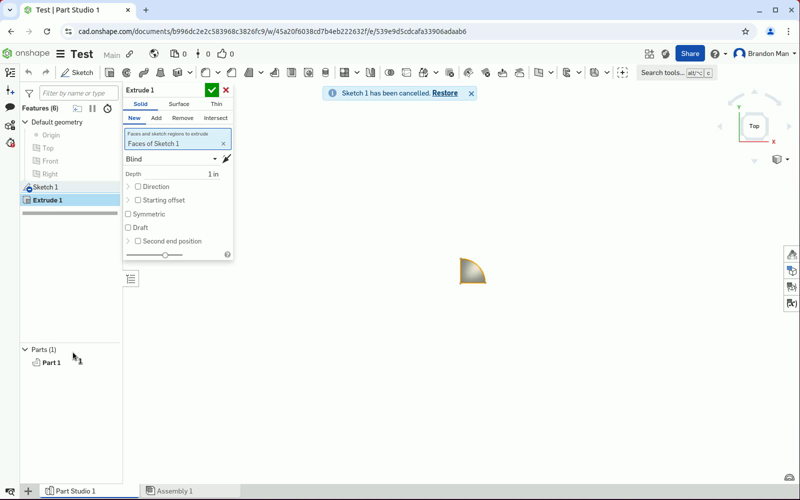
mouse_move(143, 106)
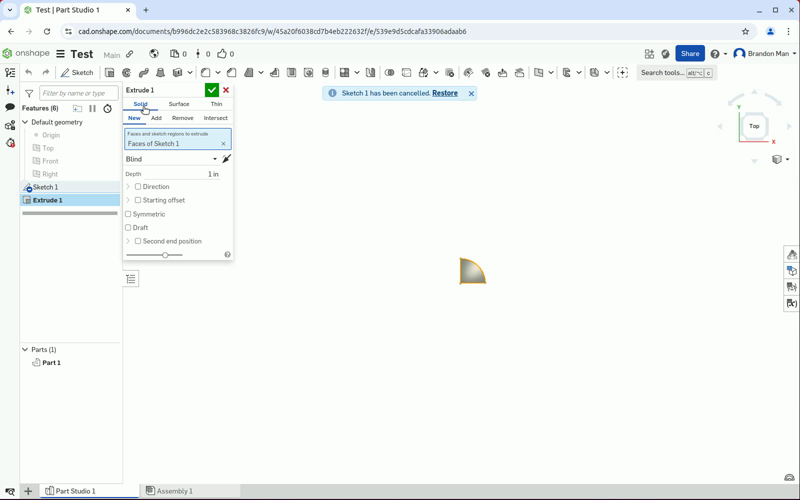
click(143, 106)
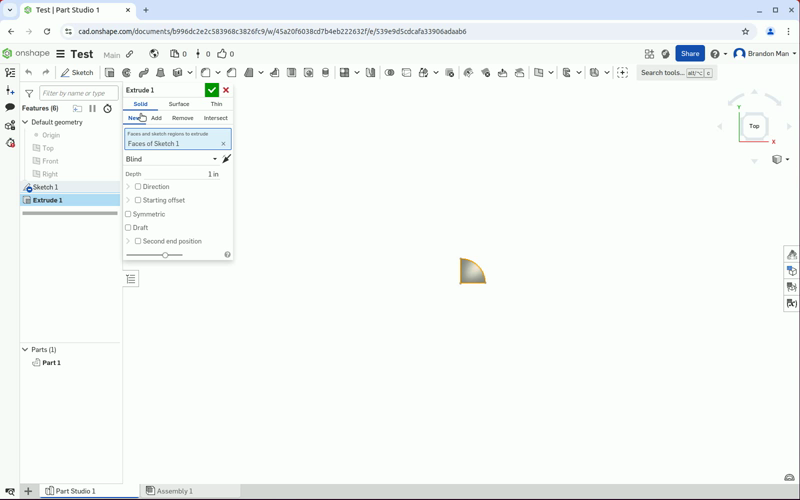
mouse_move(137, 120)
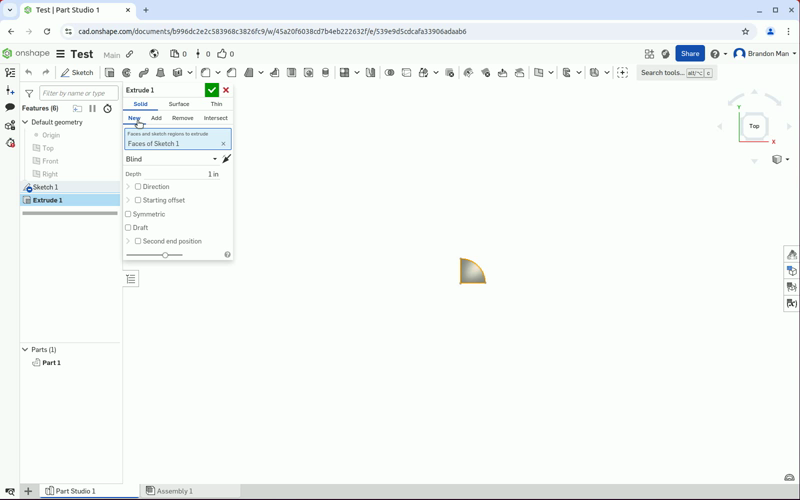
click(137, 120)
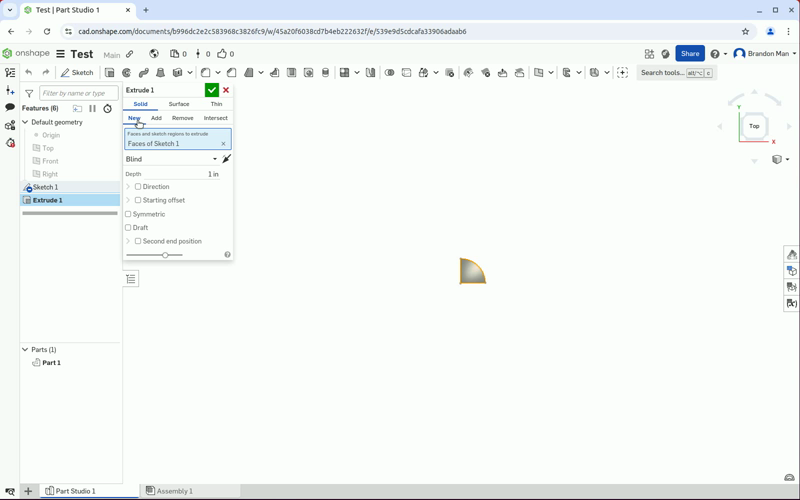
key(tab, 4)
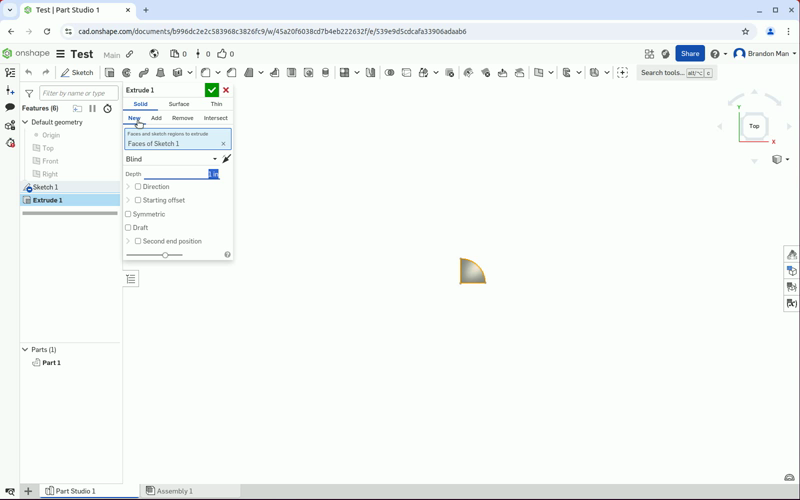
text(23.108)
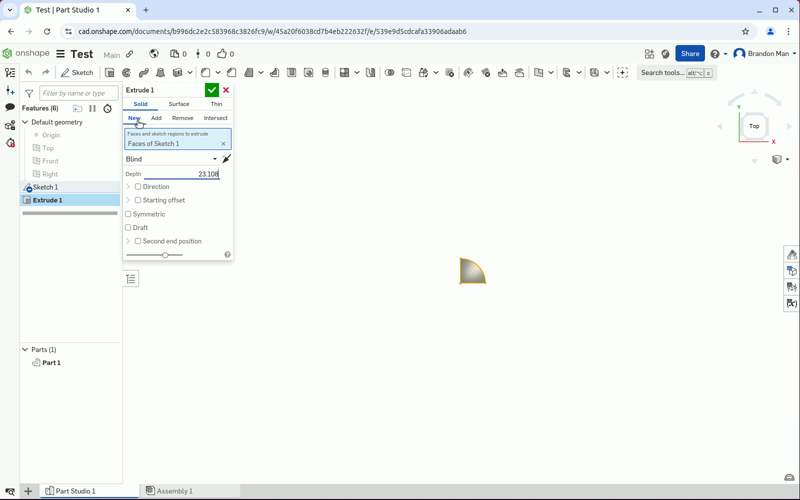
key(enter)
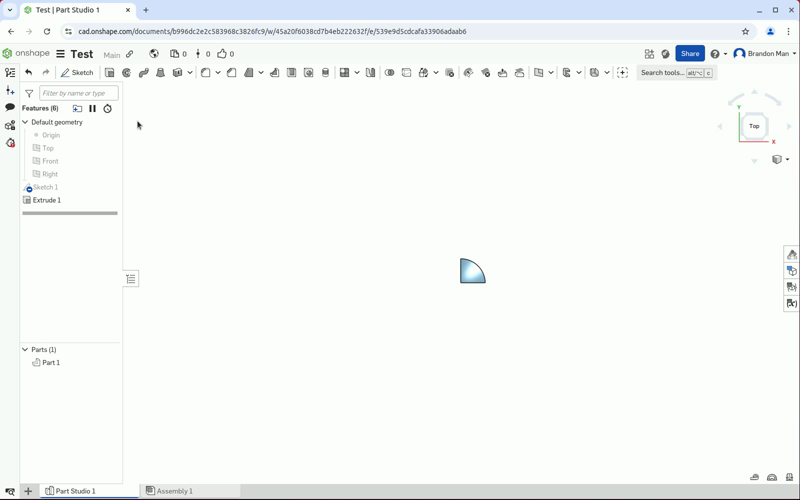
key(shift+h)
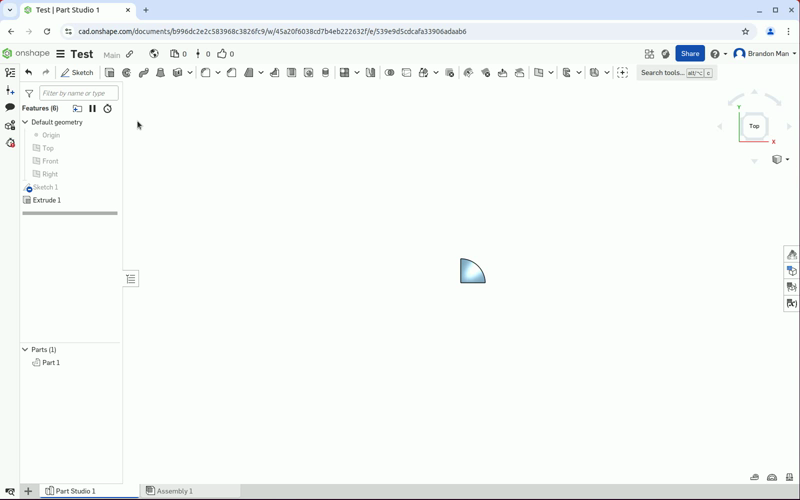
key(shift+h)
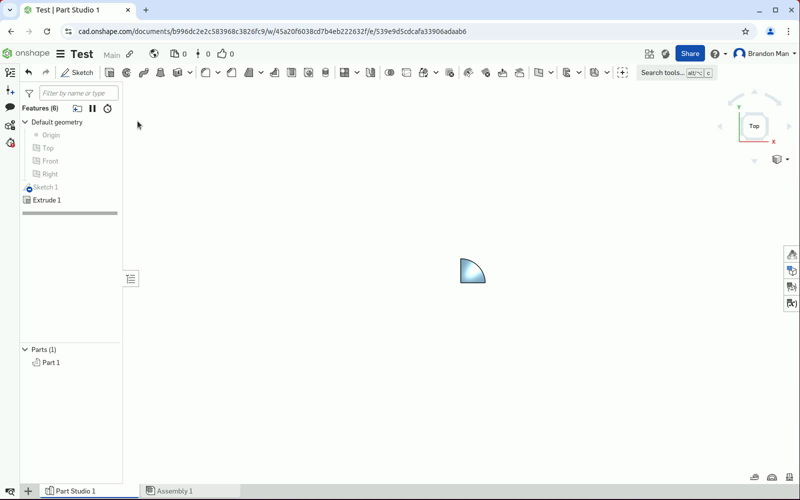
mouse_move(73, 189)
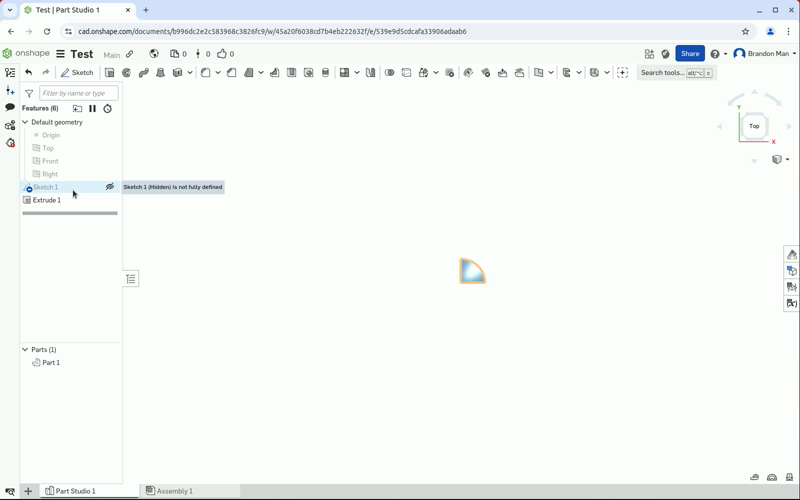
click(73, 189)
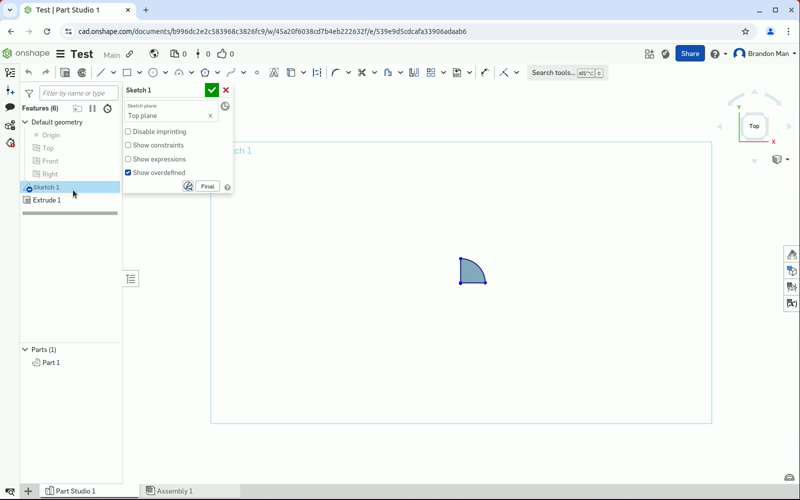
mouse_move(229, 92)
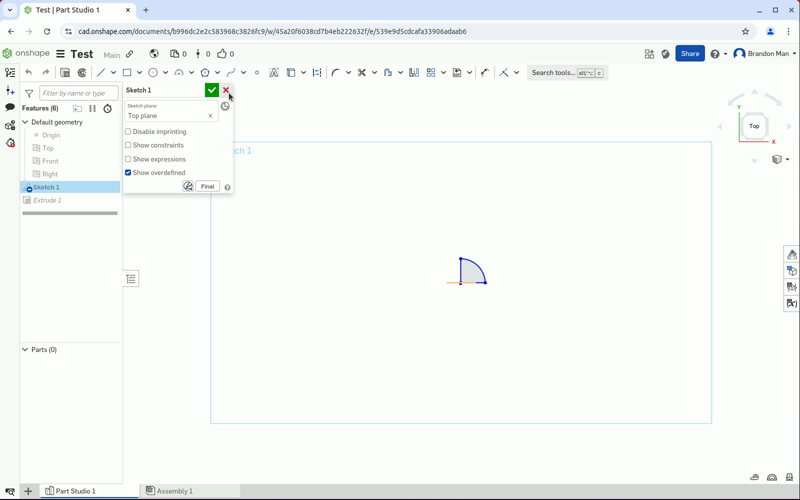
click(229, 92)
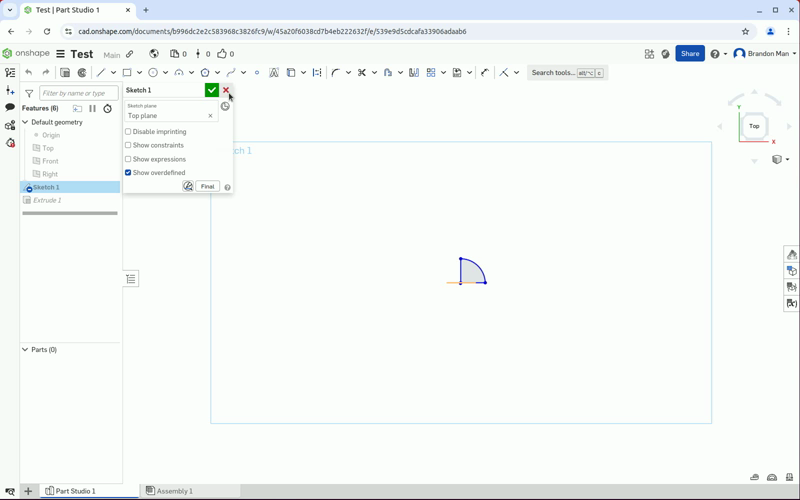
key(shift+s)
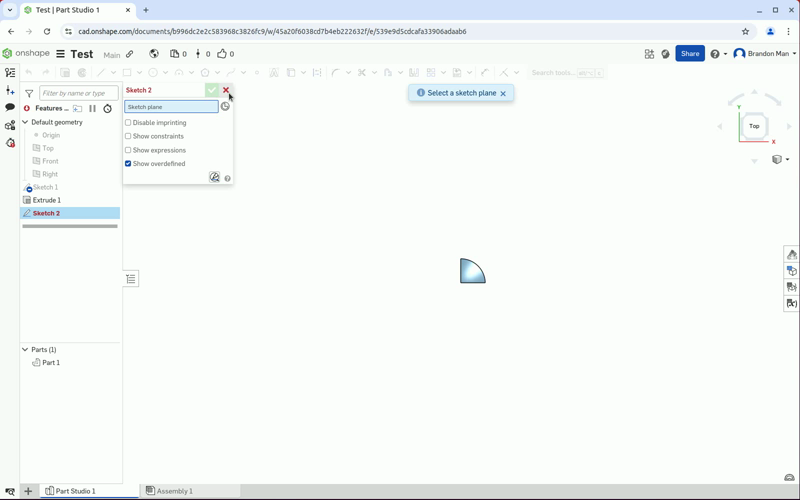
mouse_move(73, 150)
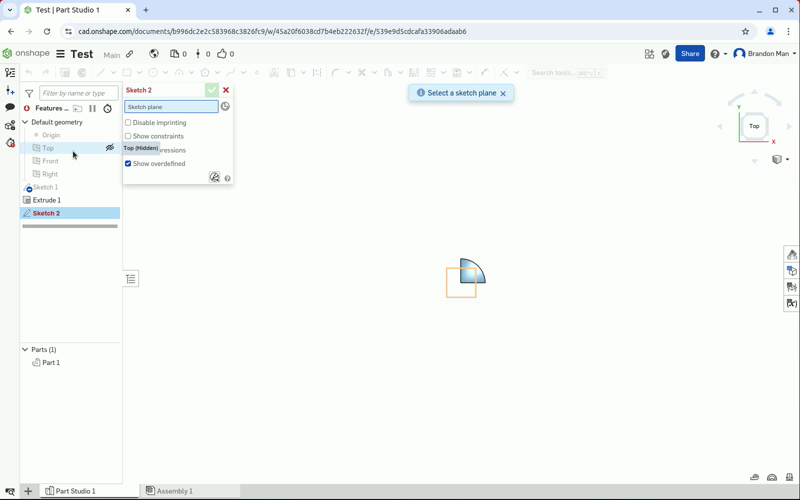
click(73, 150)
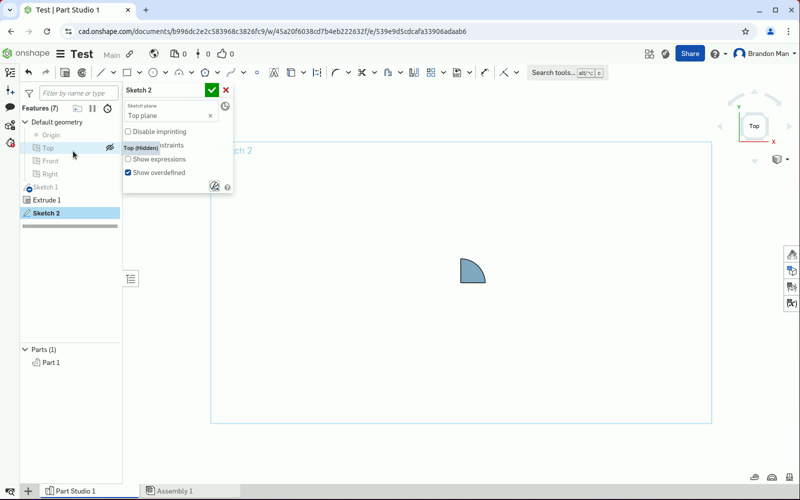
mouse_move(73, 352)
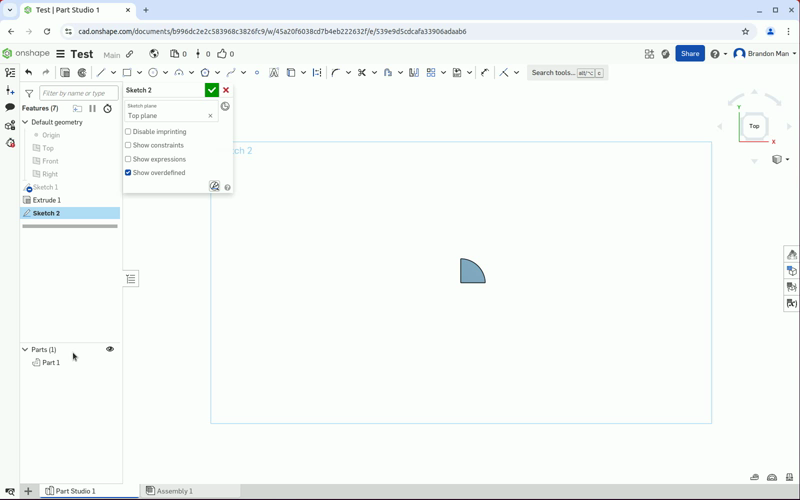
key(y)
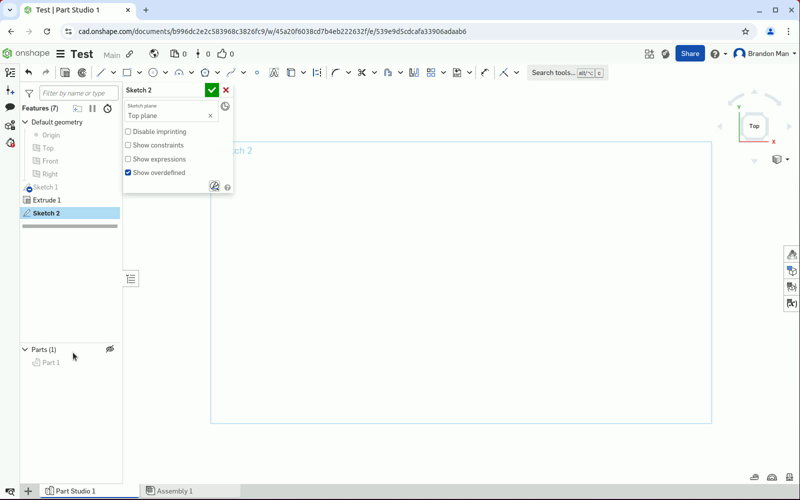
key(c)
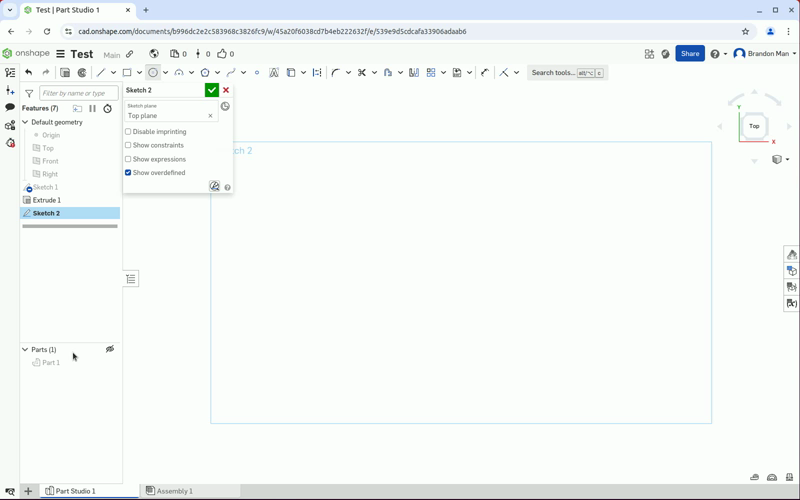
key_down(shift)
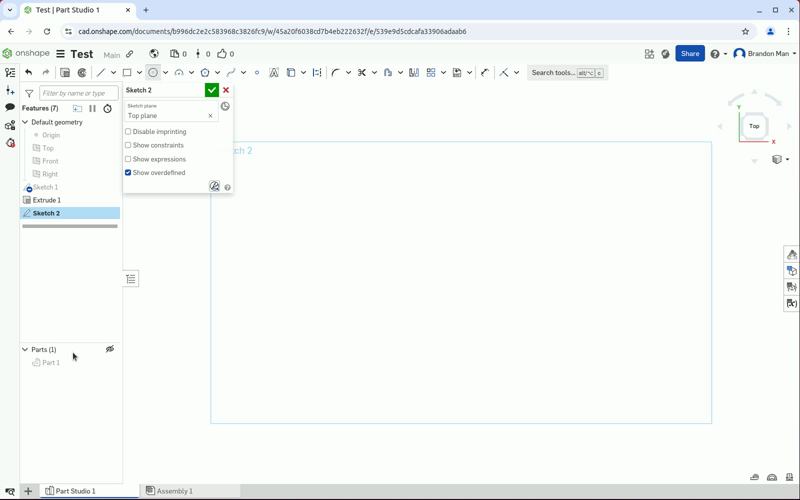
mouse_move(461, 282)
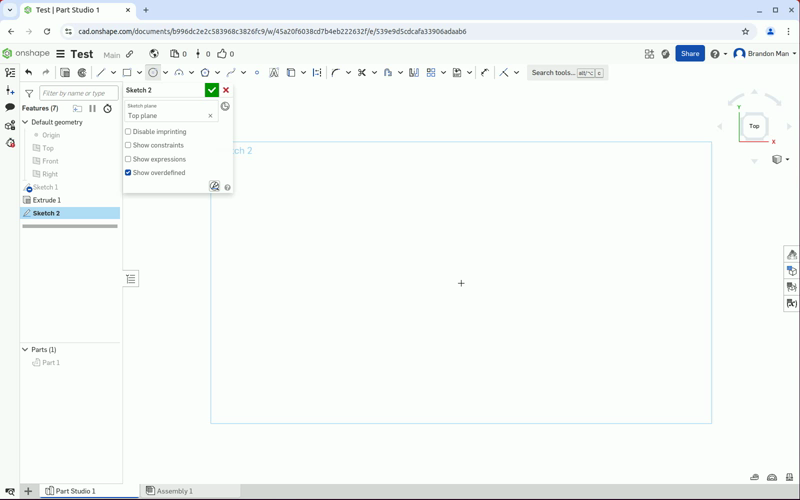
click(461, 282)
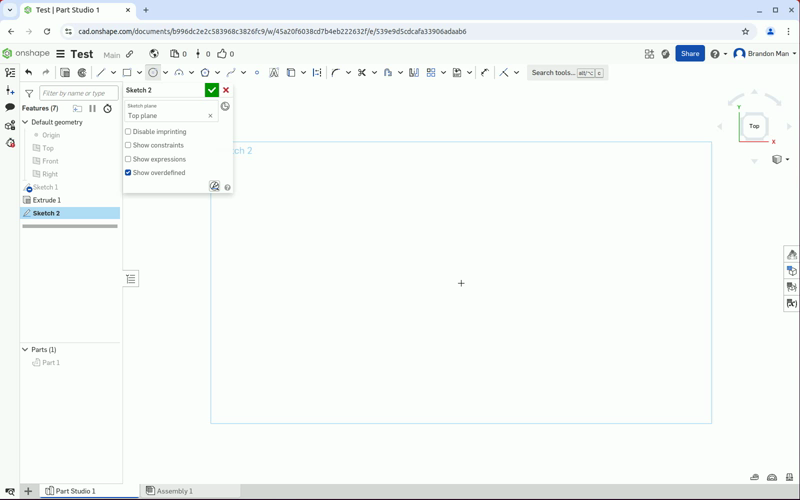
key_up(shift)
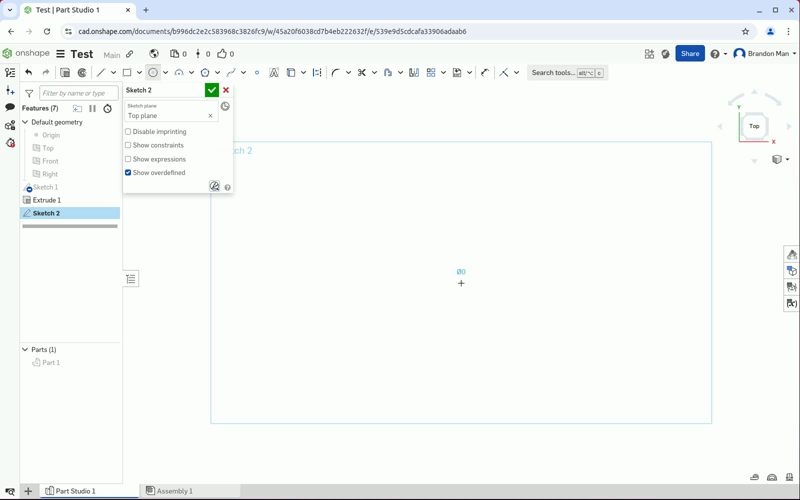
mouse_move(463, 282)
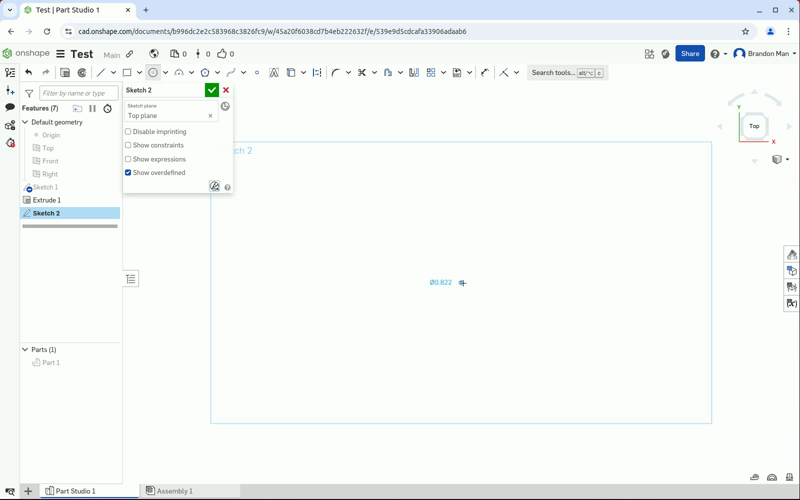
scroll(6)
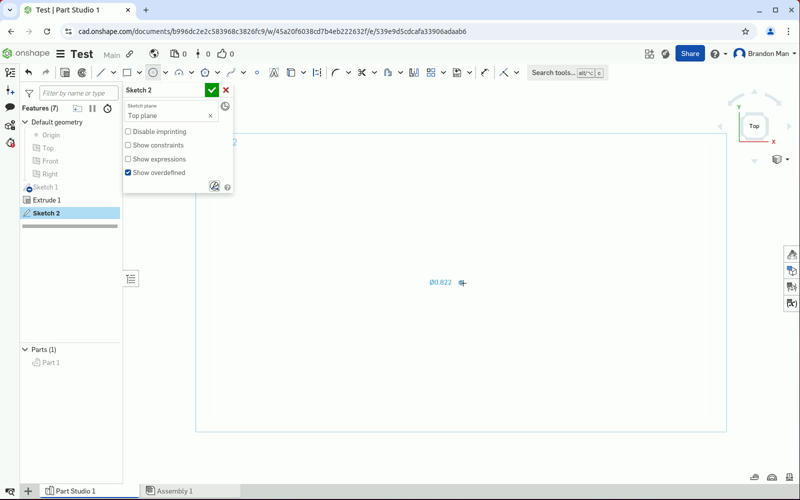
scroll(6)
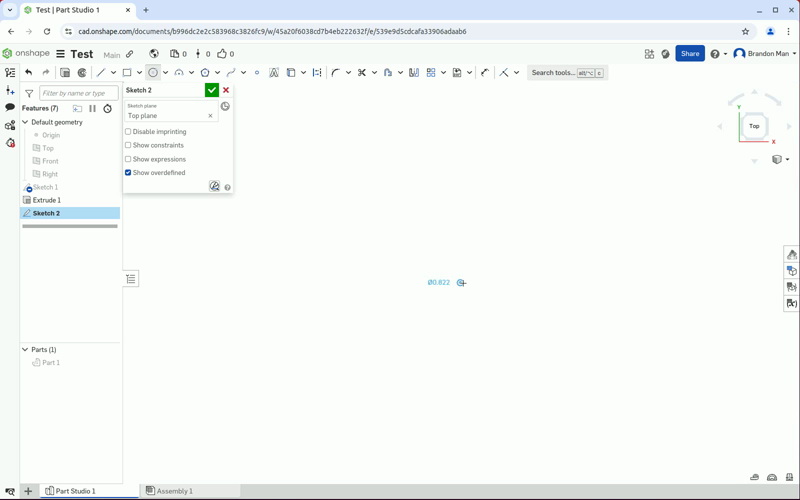
scroll(6)
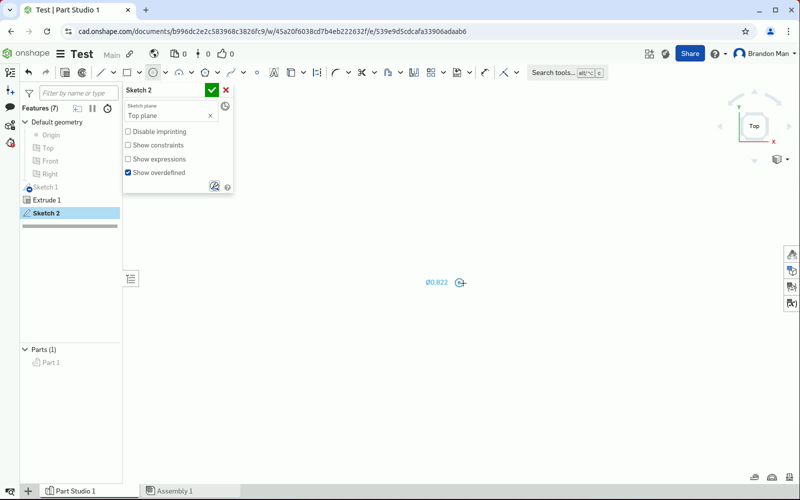
scroll(6)
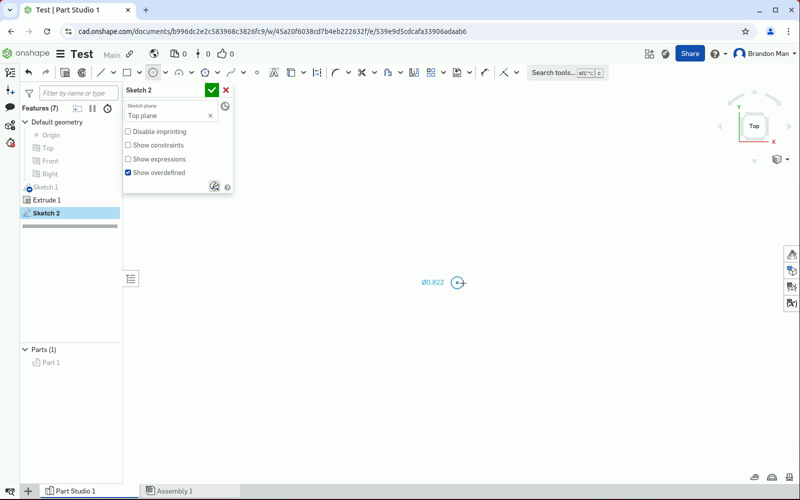
scroll(6)
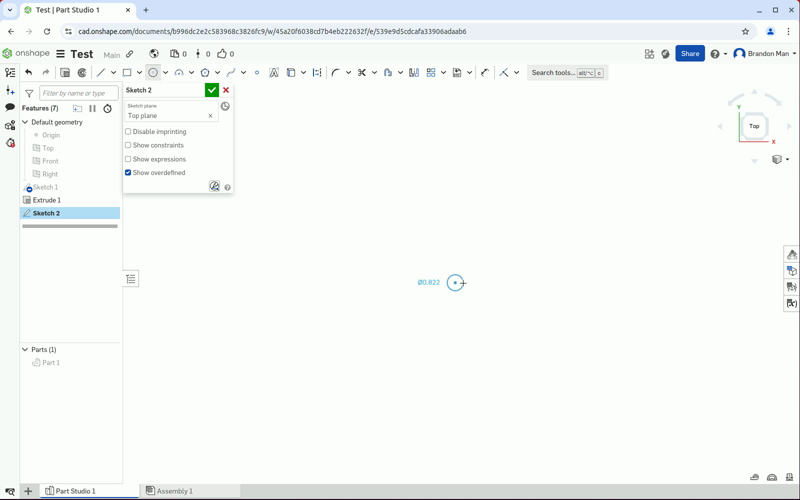
scroll(6)
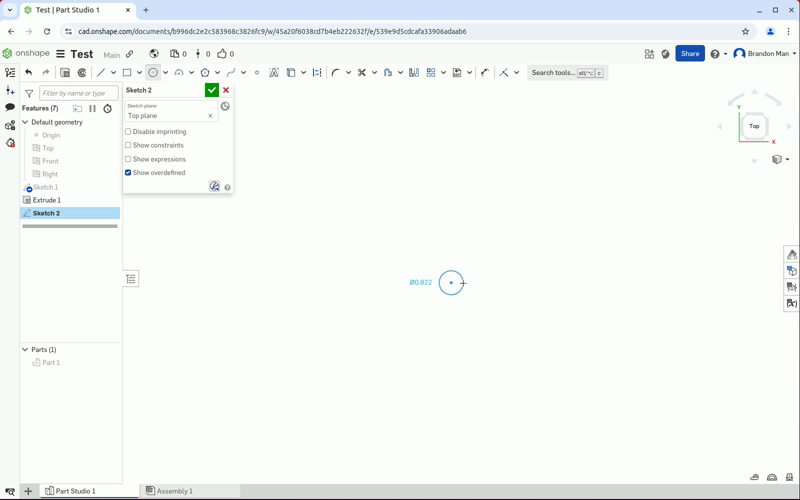
scroll(6)
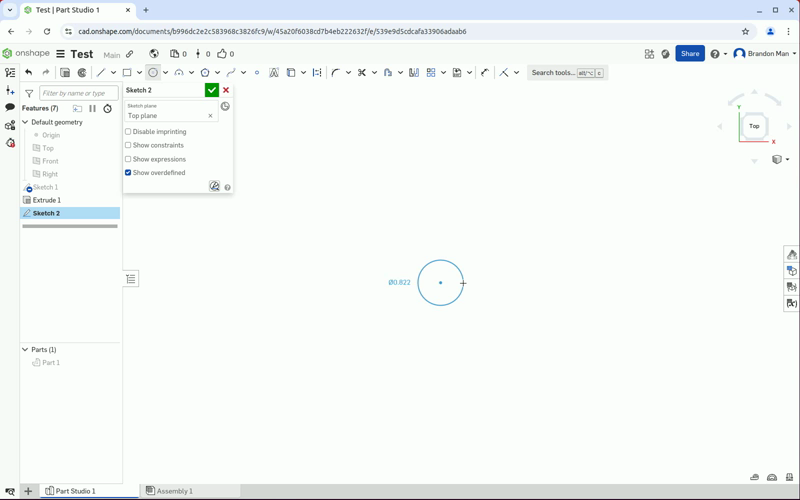
click(463, 282)
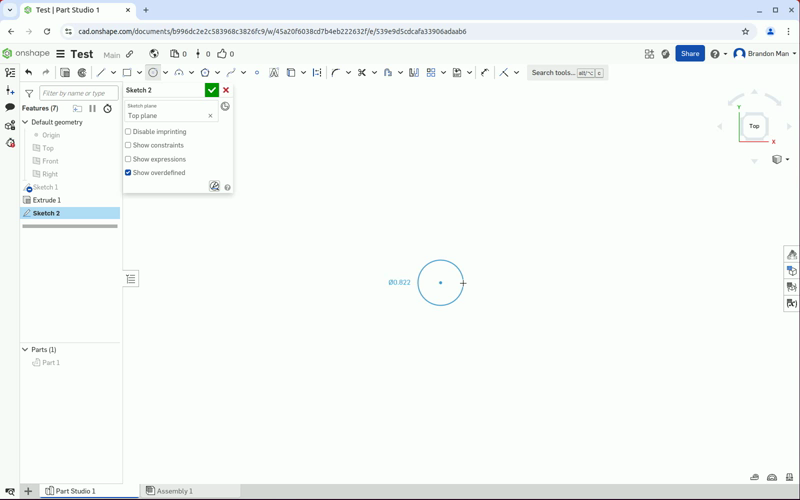
scroll(-6)
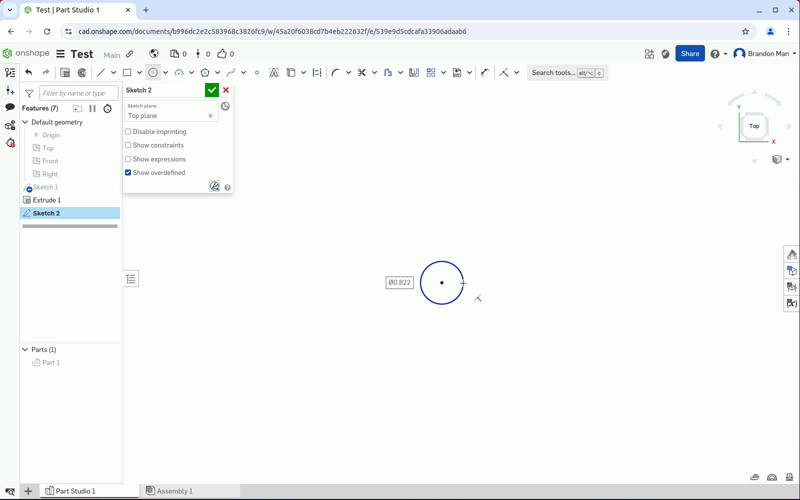
scroll(-6)
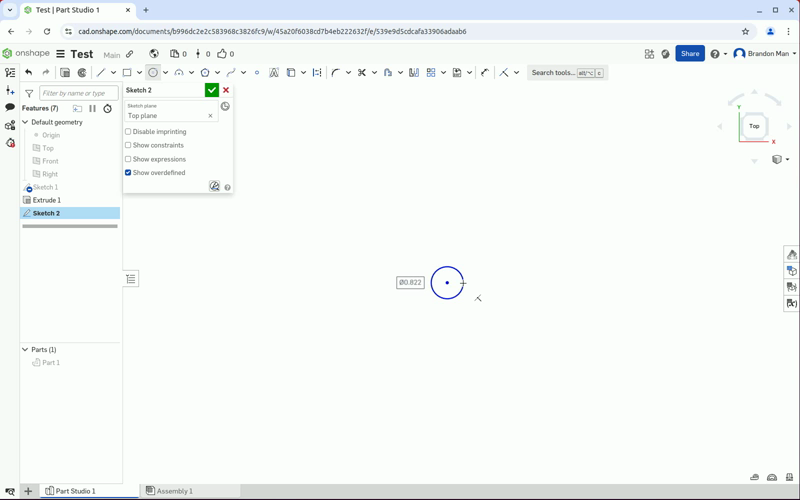
scroll(-6)
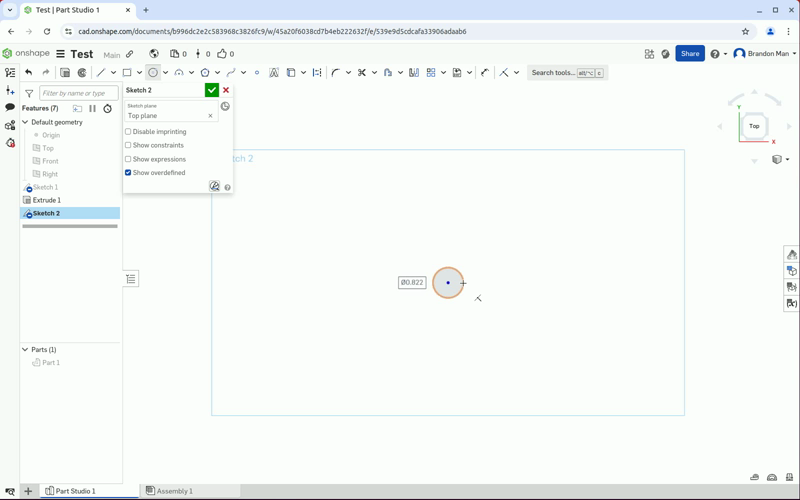
scroll(-6)
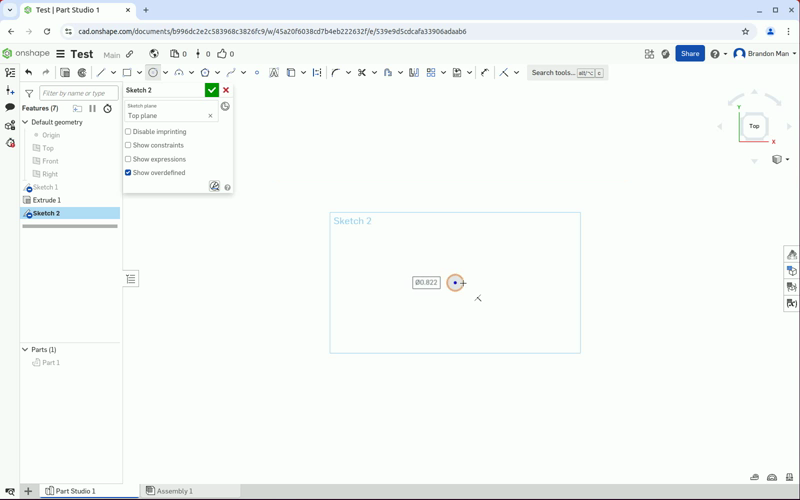
scroll(-6)
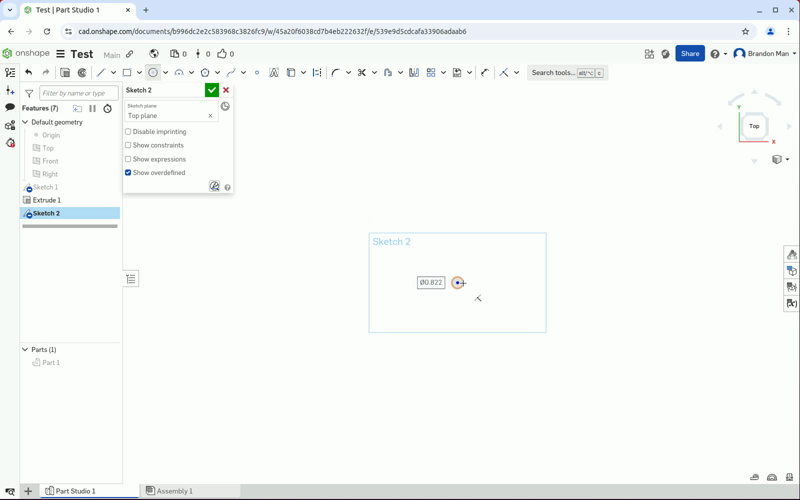
scroll(-6)
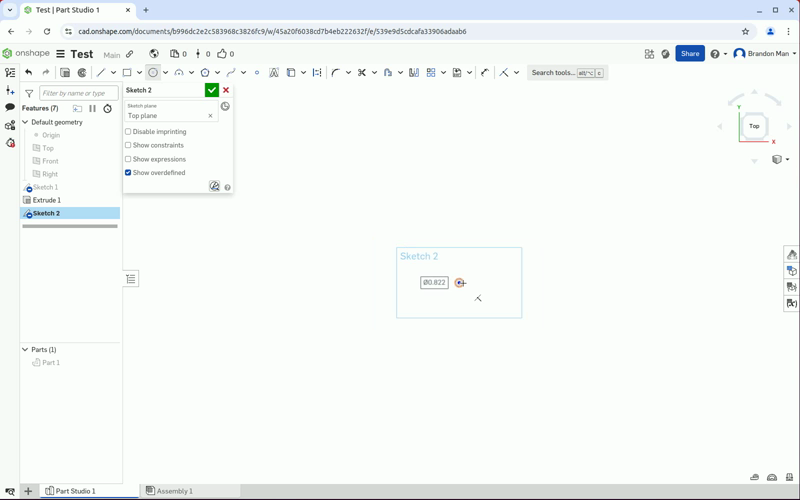
scroll(-6)
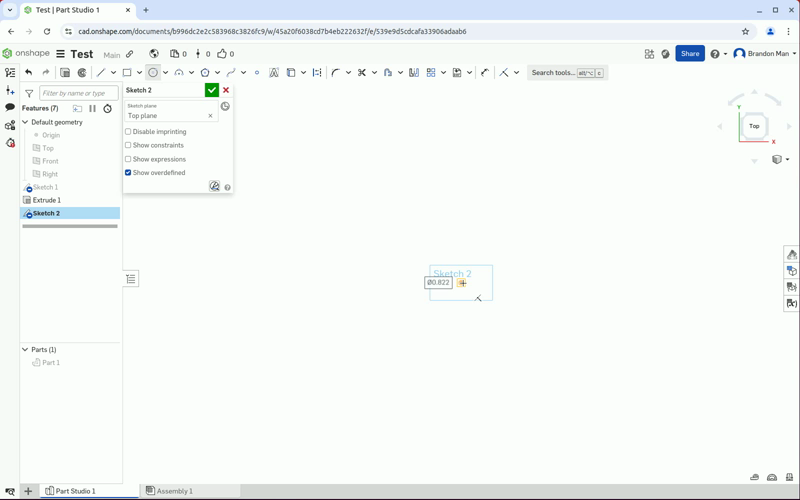
key(esc)
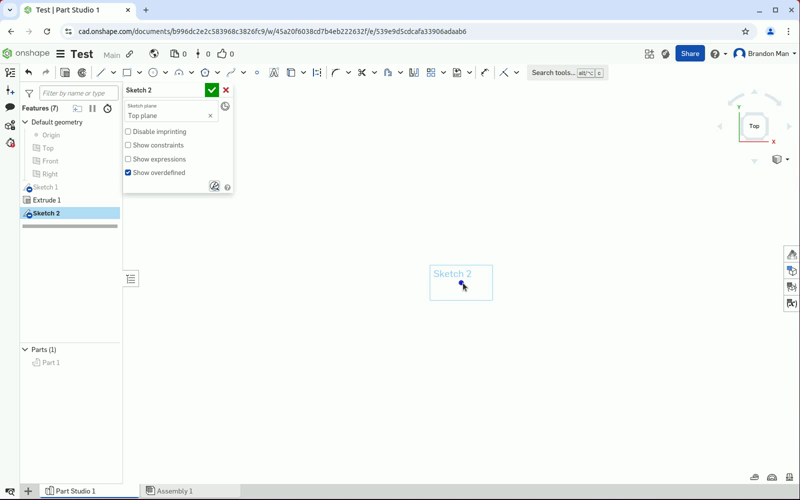
mouse_move(461, 281)
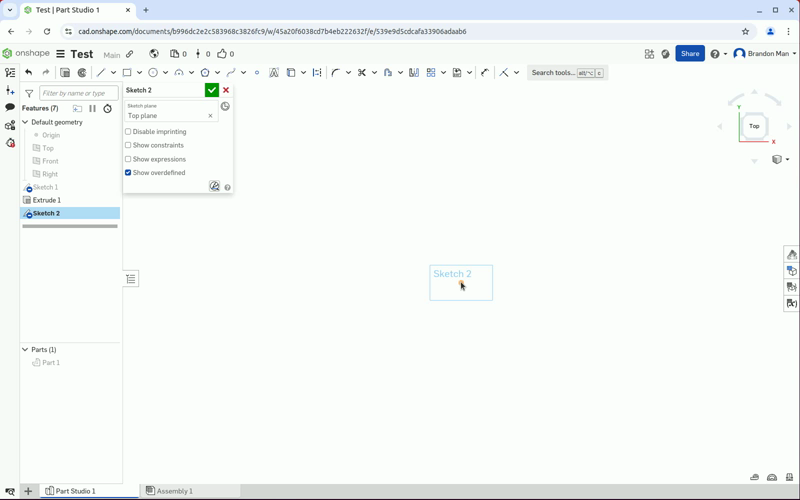
scroll(6)
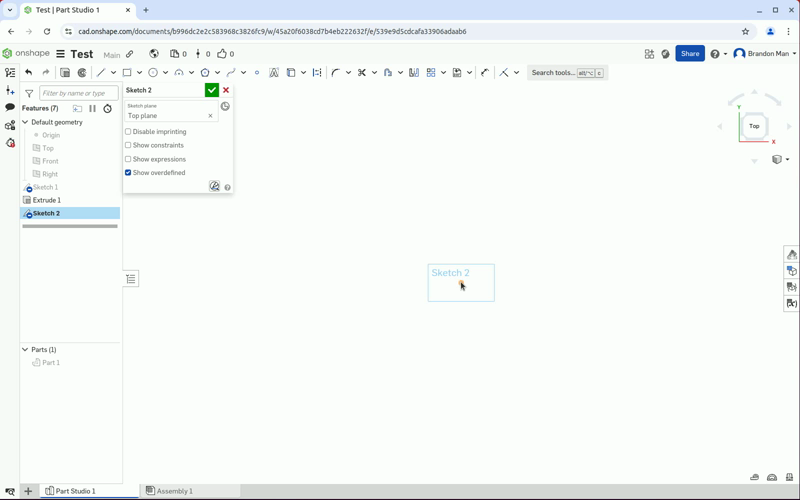
scroll(6)
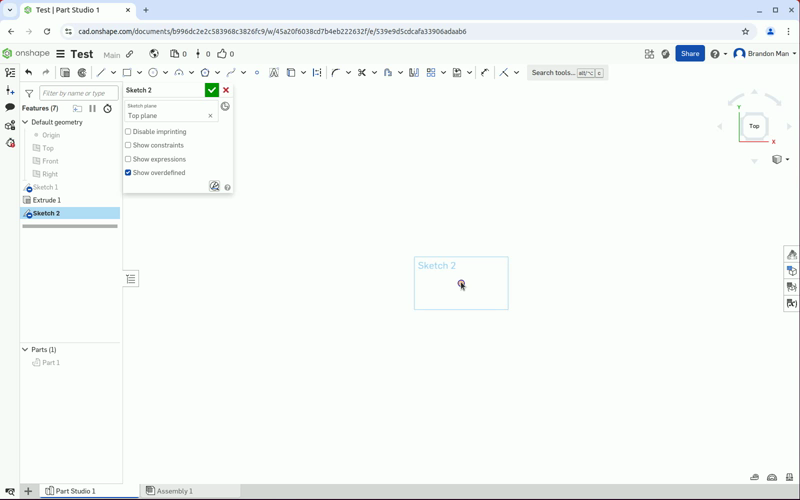
scroll(6)
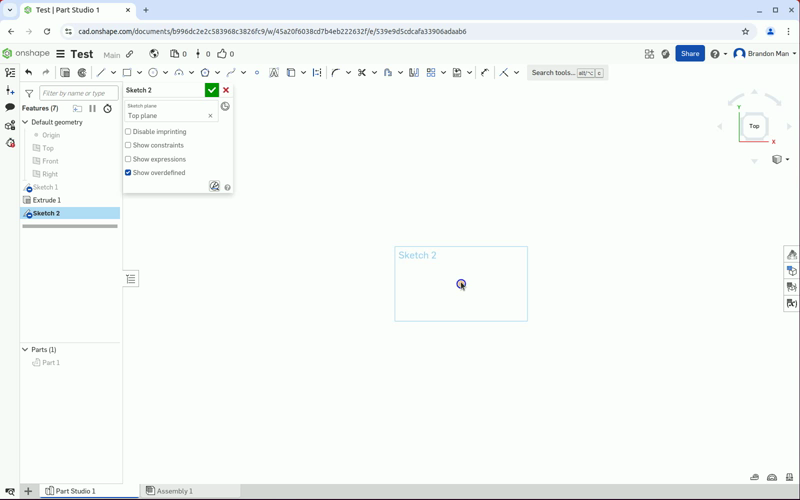
scroll(6)
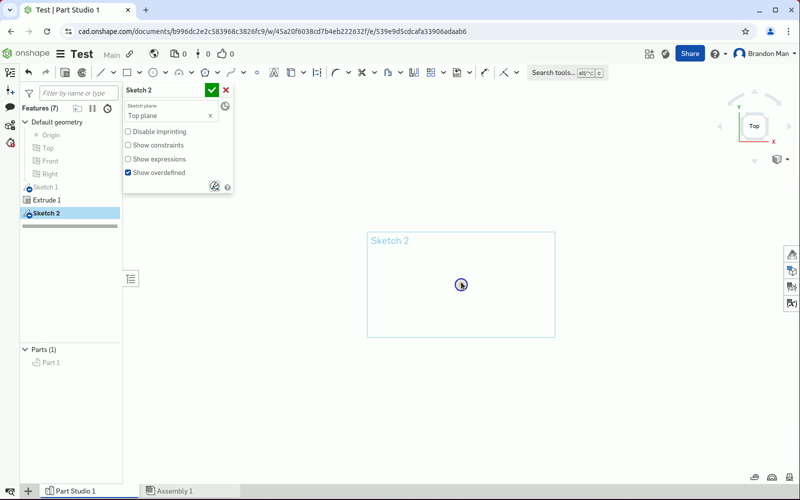
scroll(6)
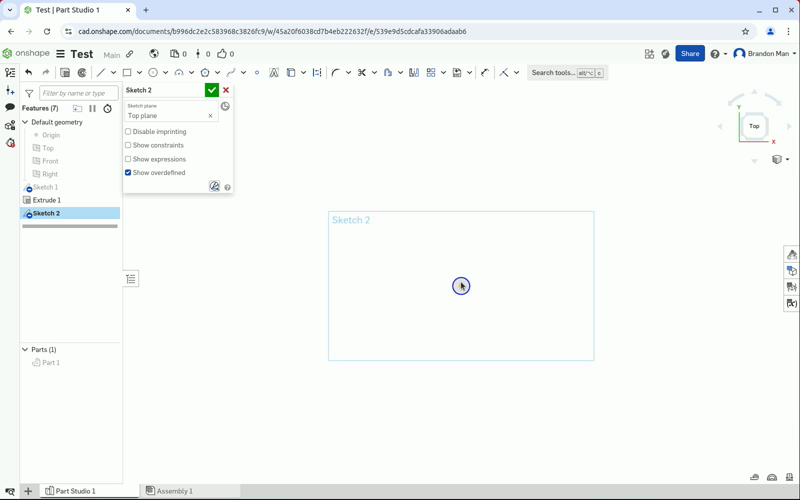
scroll(6)
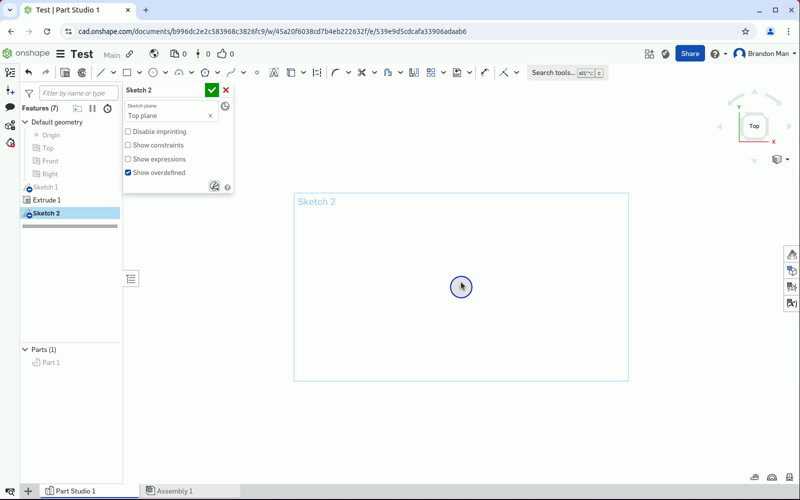
scroll(6)
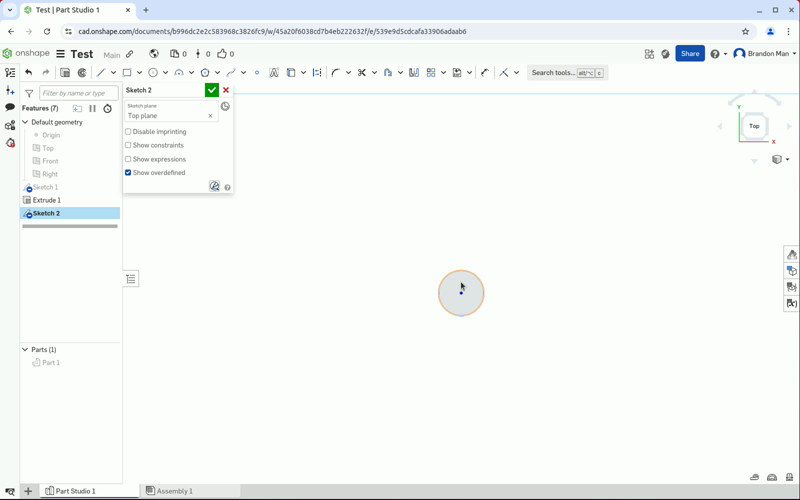
click(461, 281)
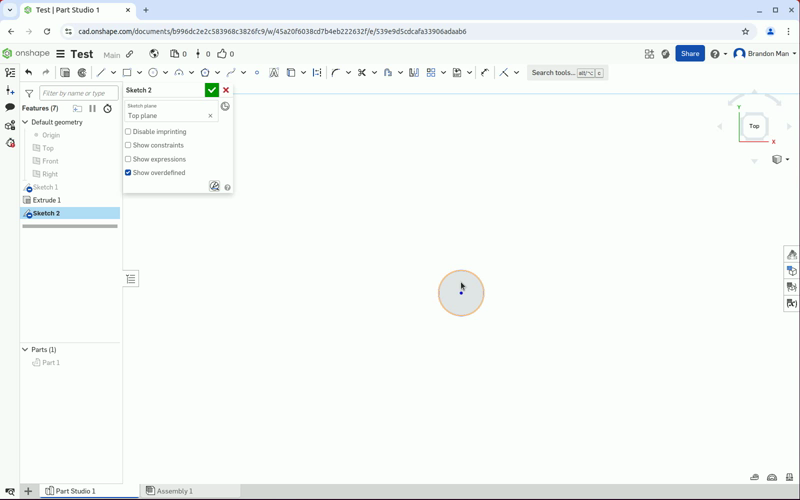
scroll(-6)
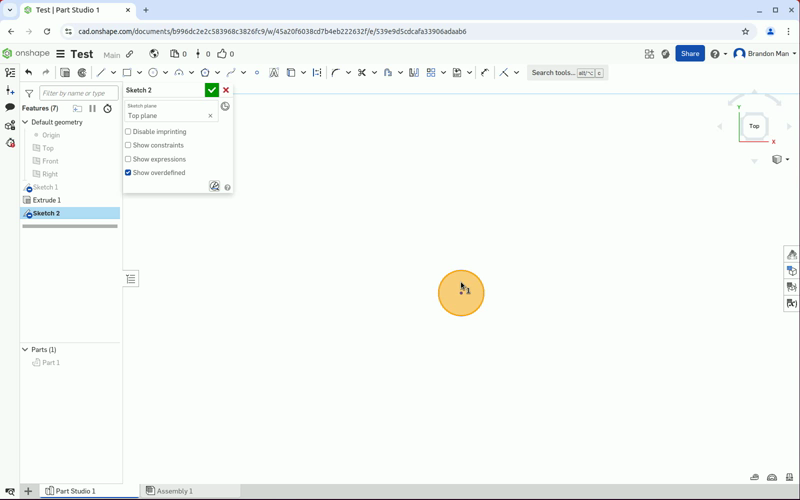
scroll(-6)
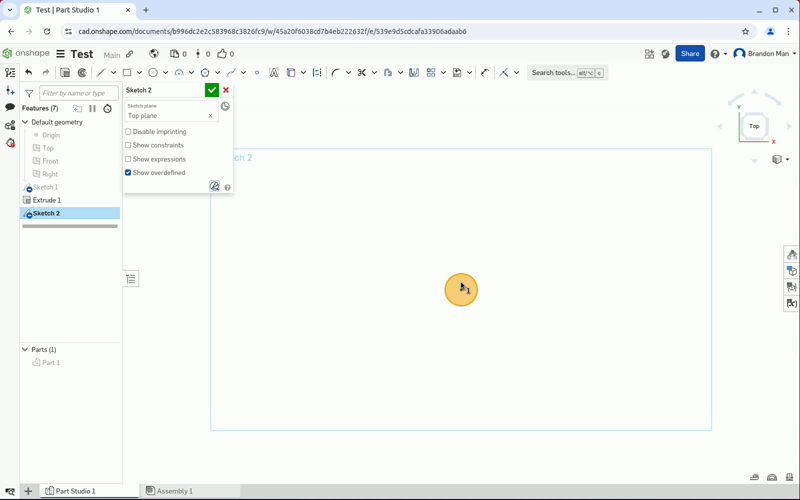
scroll(-6)
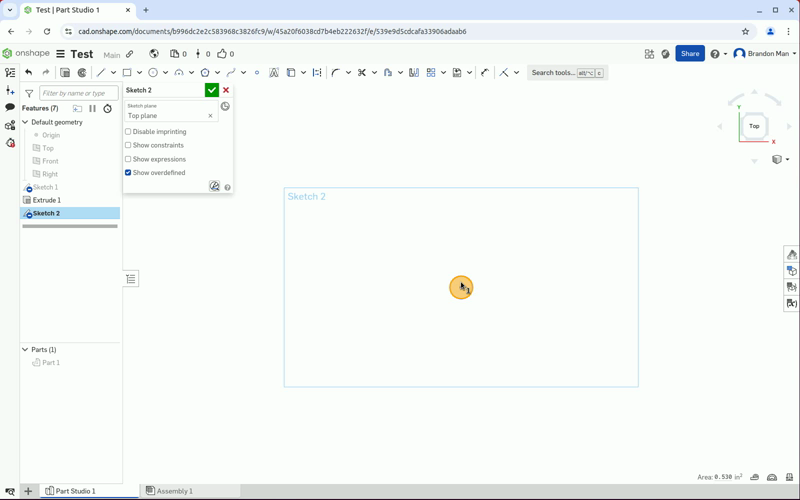
scroll(-6)
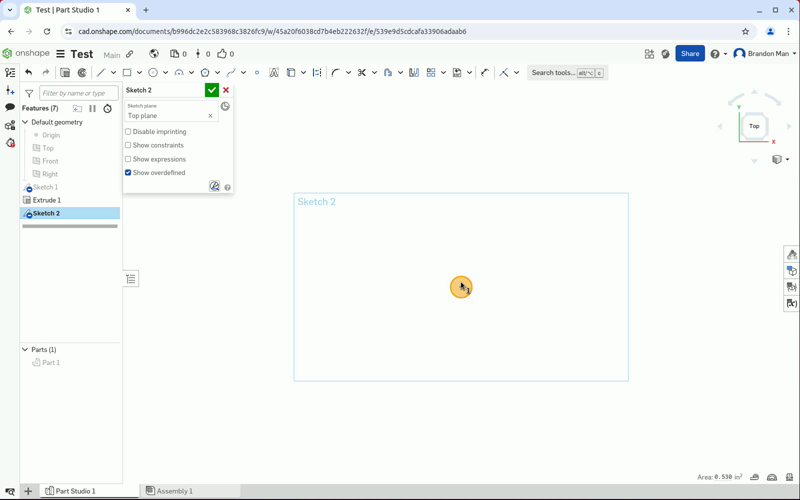
scroll(-6)
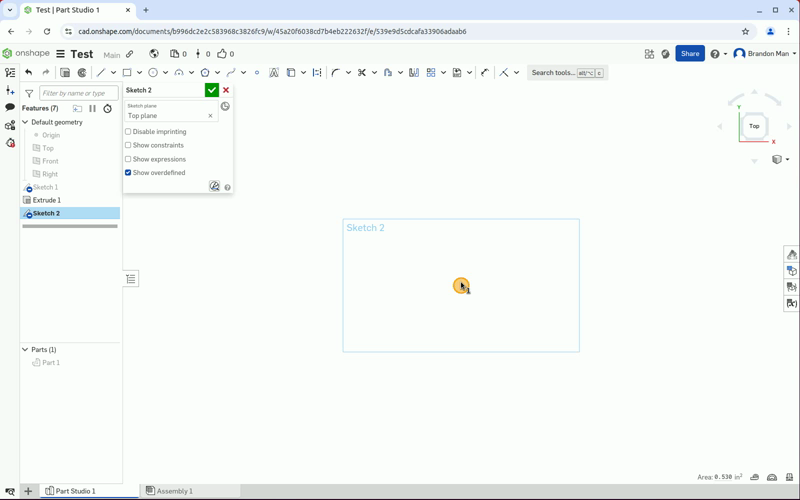
scroll(-6)
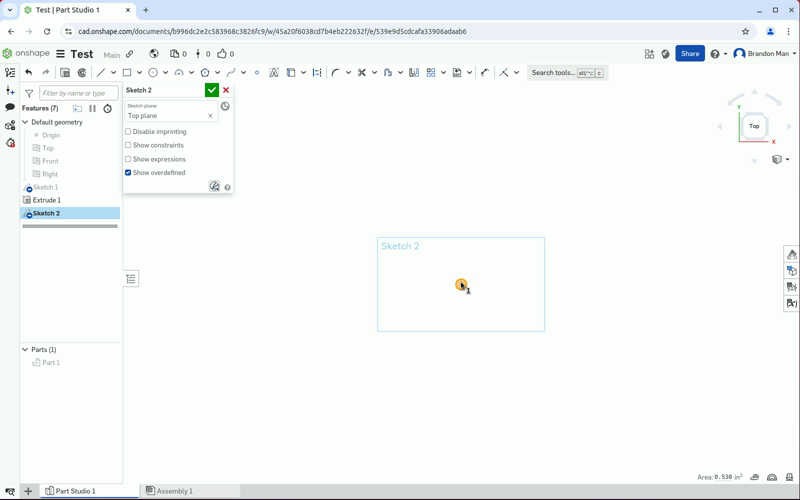
scroll(-6)
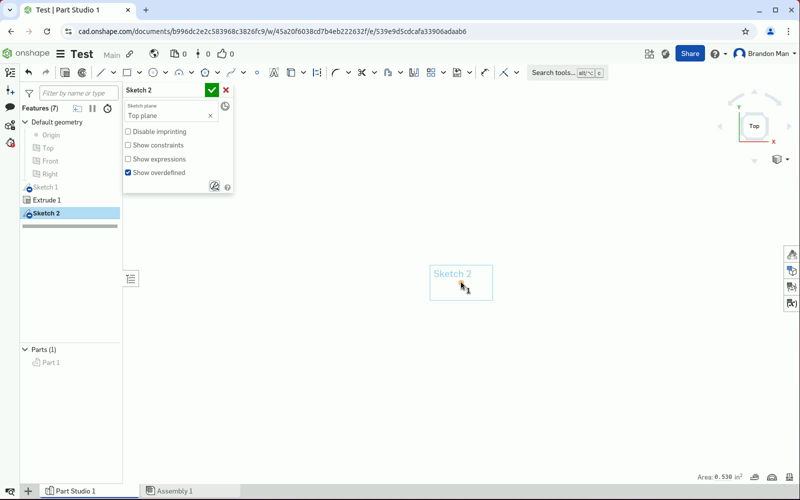
mouse_move(73, 352)
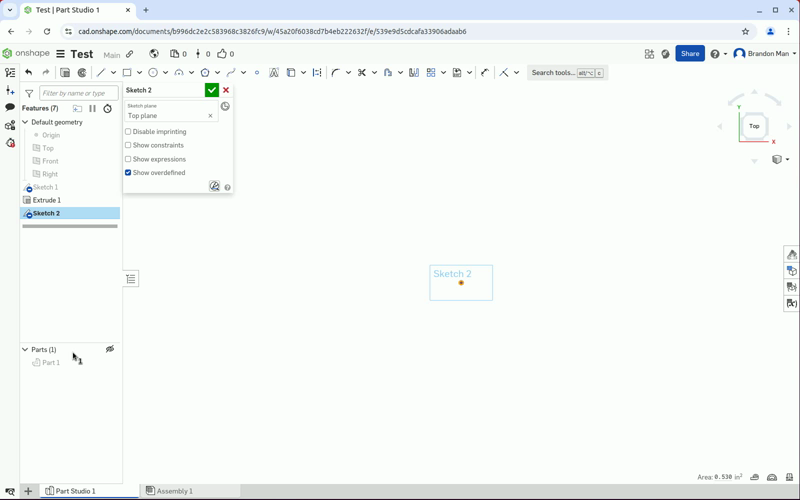
key(shift+y)
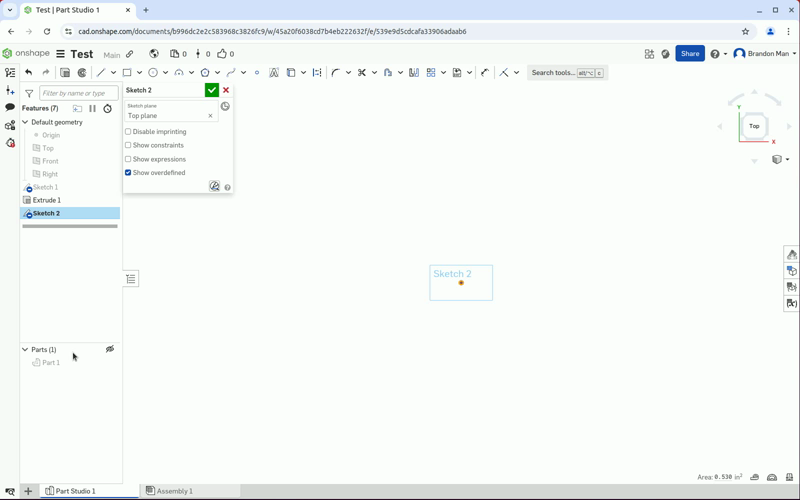
key(shift+e)
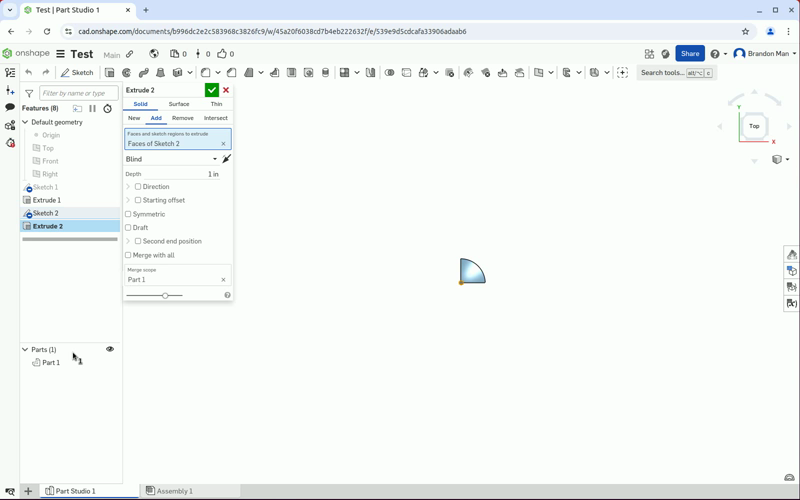
mouse_move(143, 106)
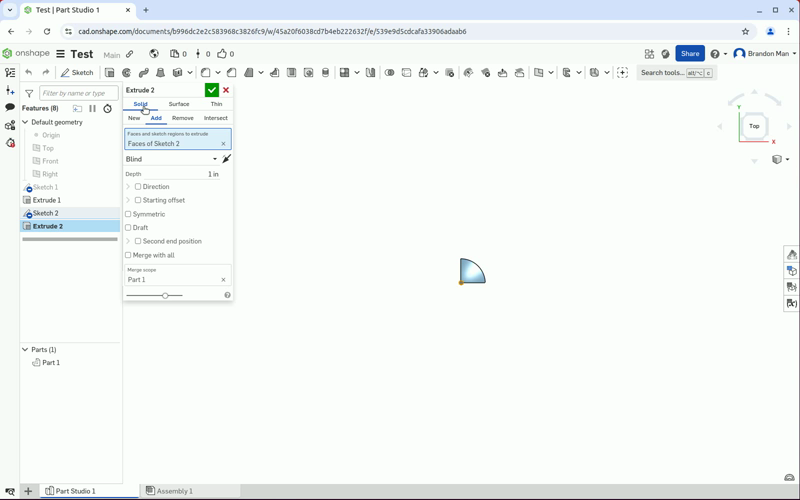
click(143, 106)
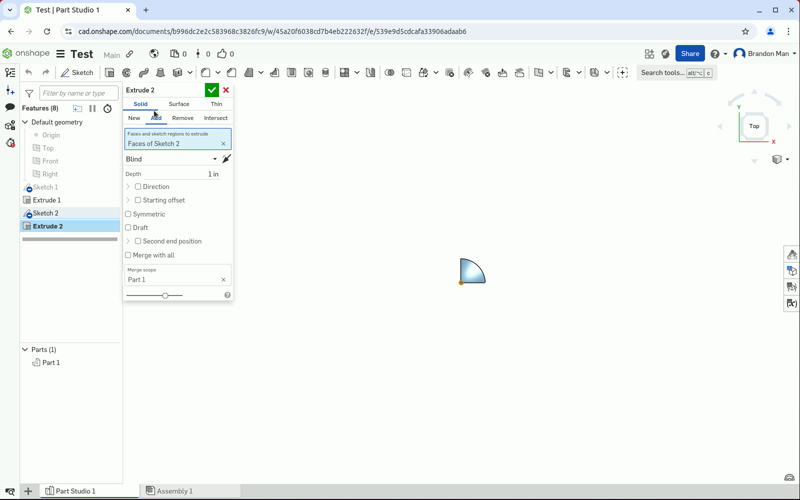
mouse_move(186, 120)
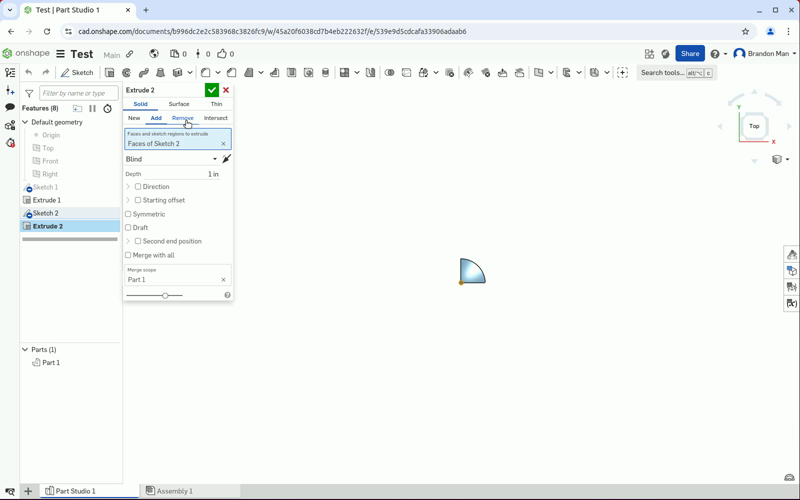
click(186, 120)
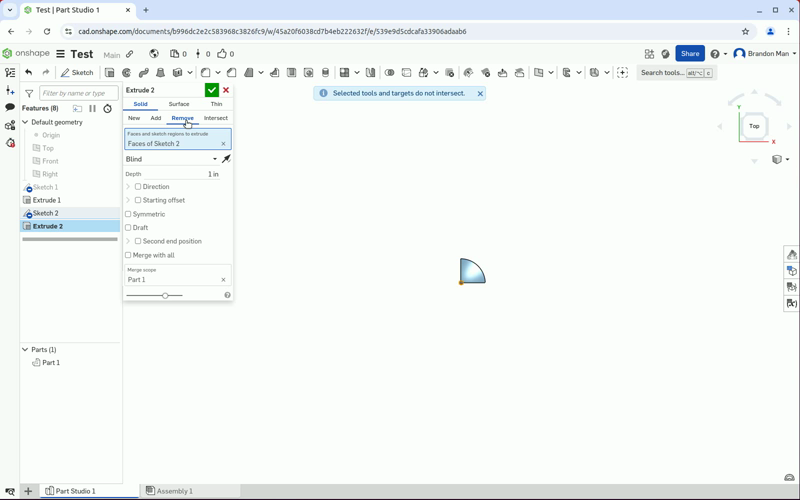
key(tab, 4)
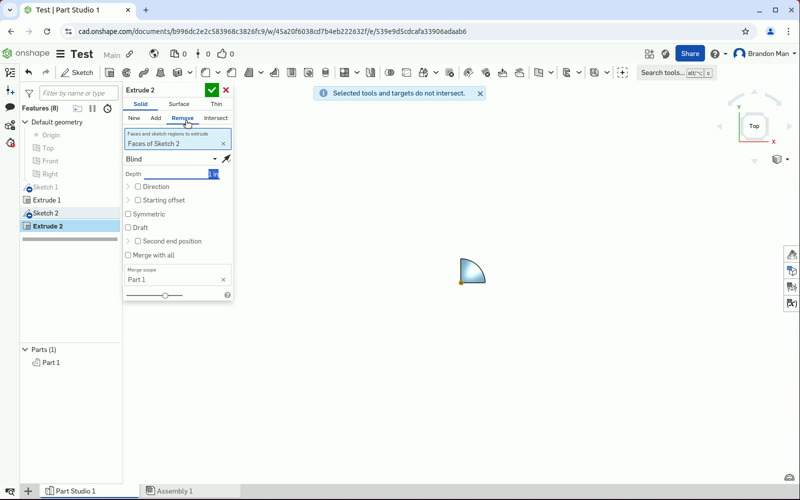
text(-7.703)
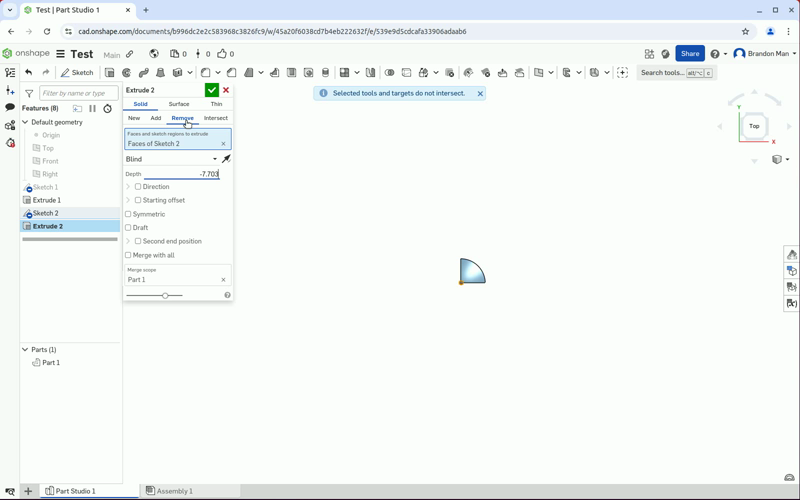
key(tab, 6)
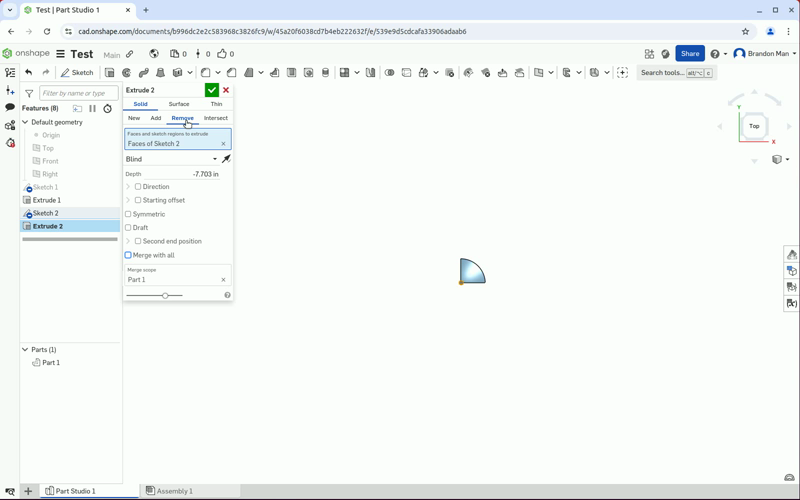
key(space)
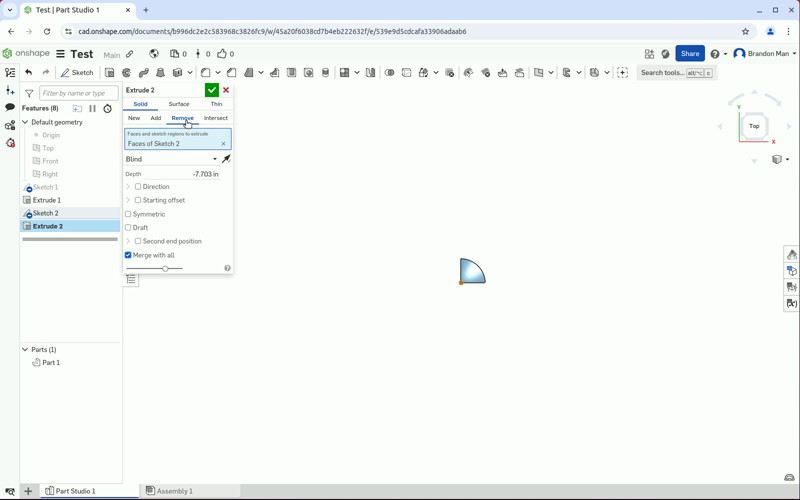
key(enter)
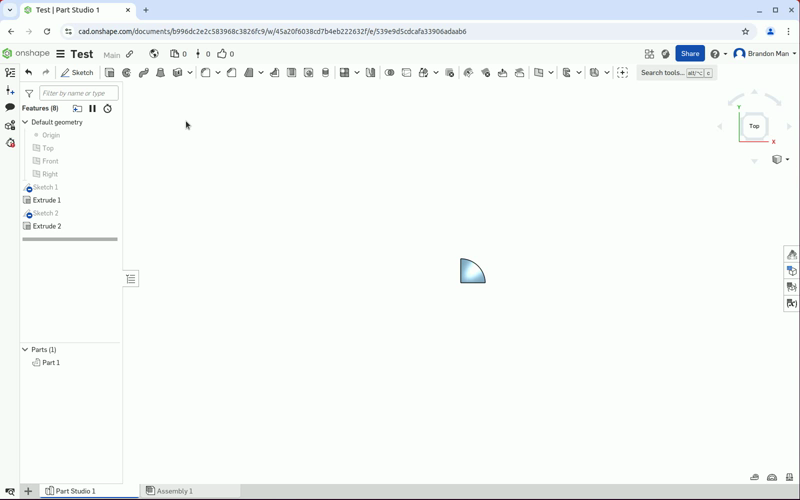
key(shift+h)
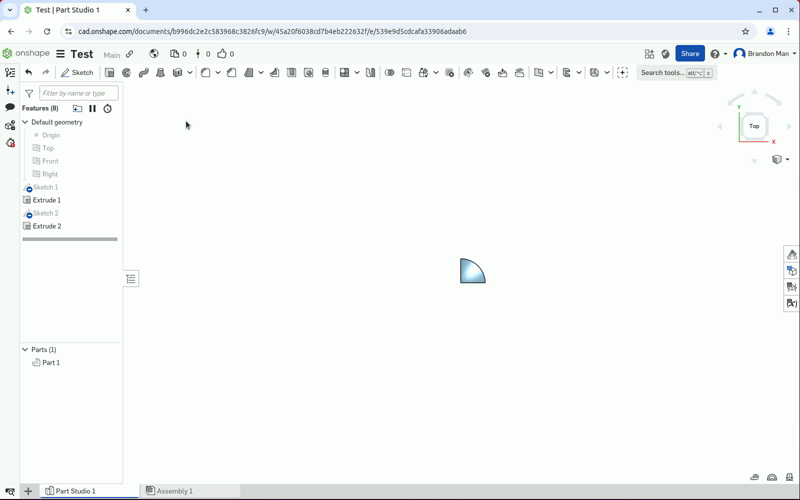
key(shift+h)
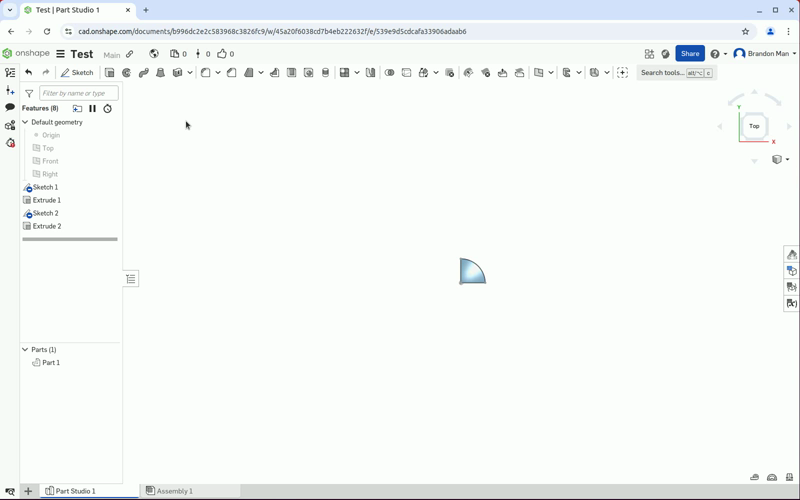
key(shift+7)
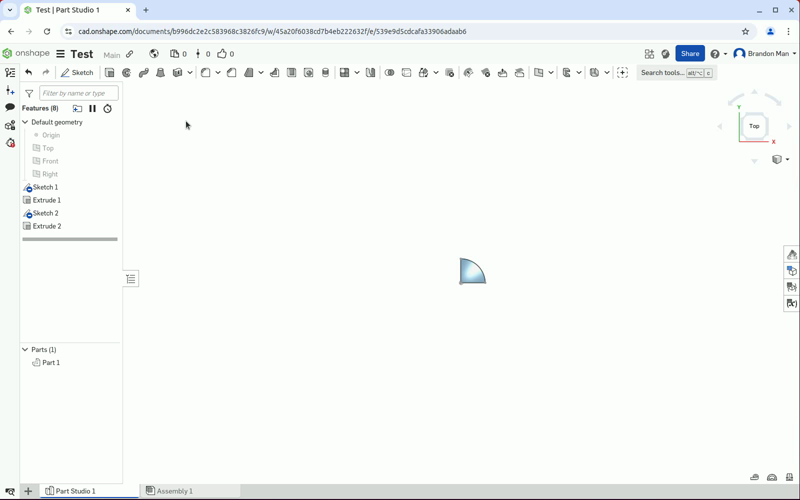
key(up, 3)
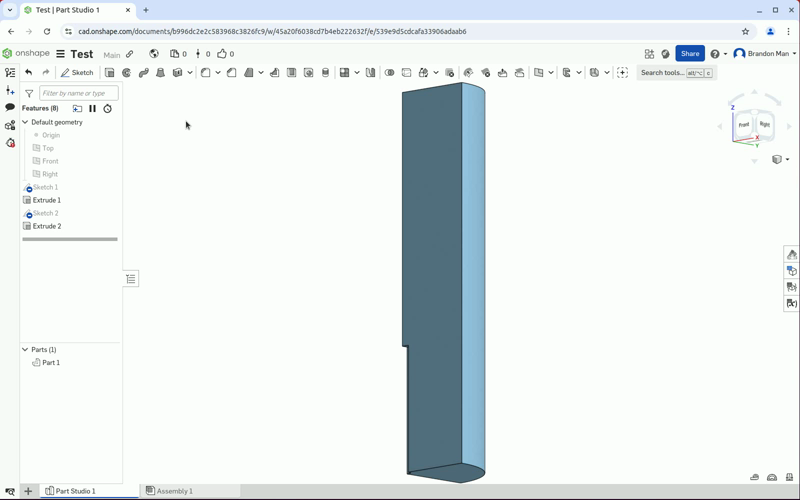
key(left, 3)
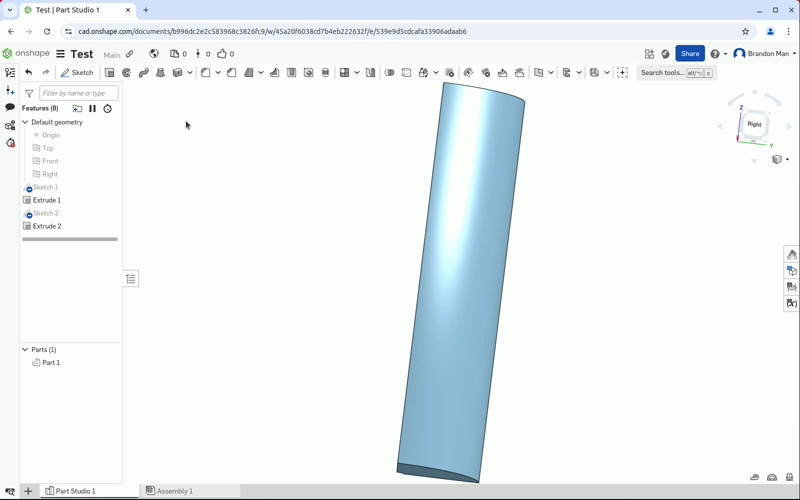
key(right, 3)
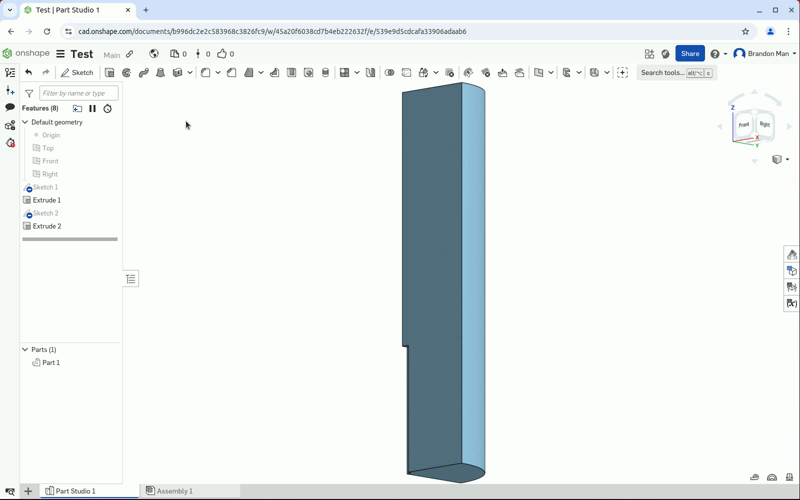
key(down, 3)
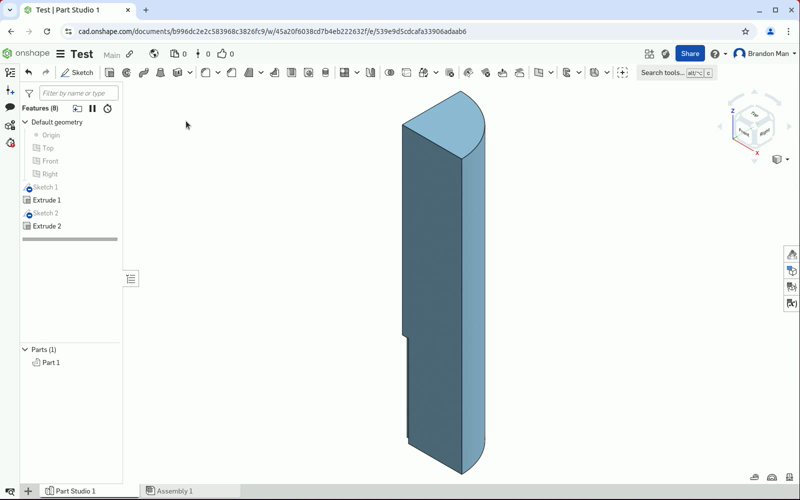
mouse_move(73, 189)
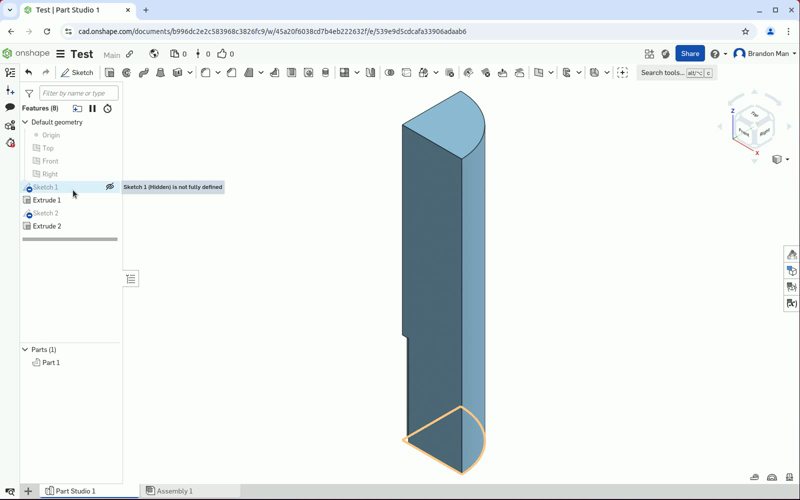
click(73, 189)